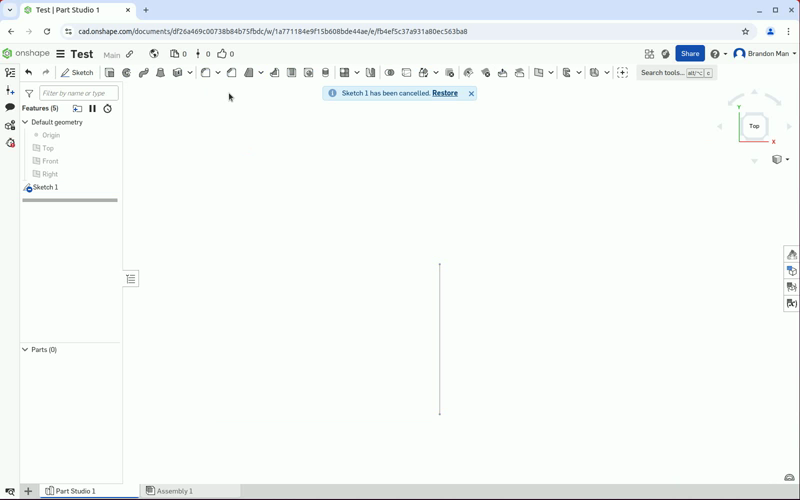
key(shift+h)
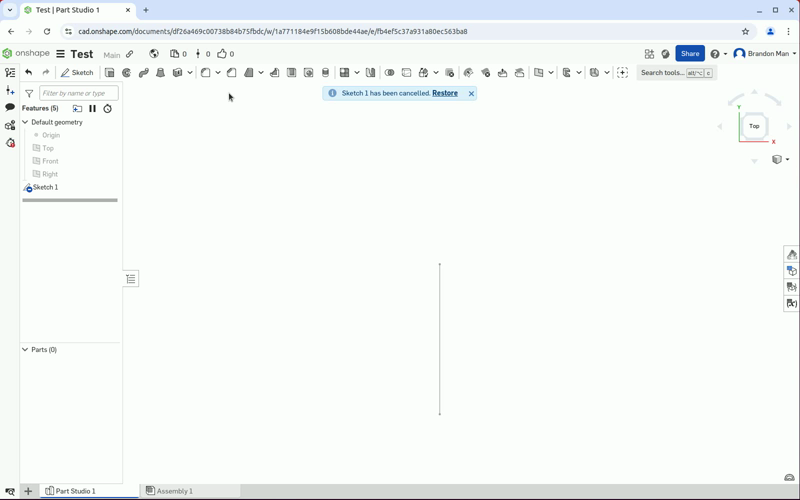
key(shift+s)
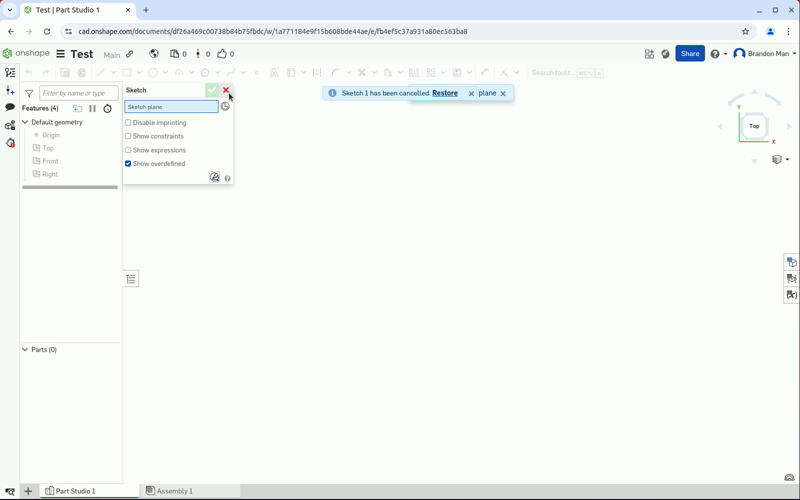
mouse_move(73, 150)
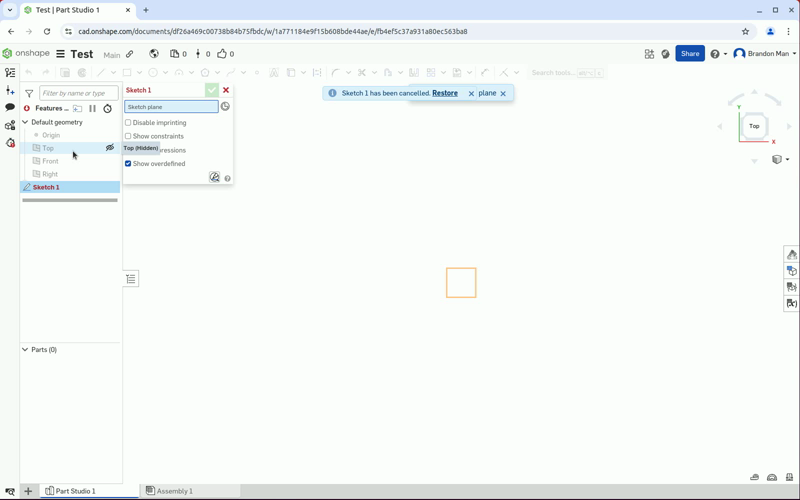
click(73, 150)
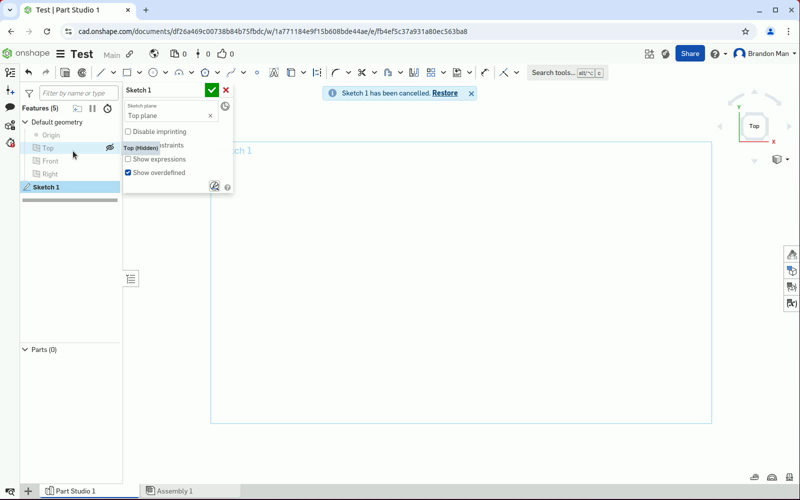
mouse_move(73, 352)
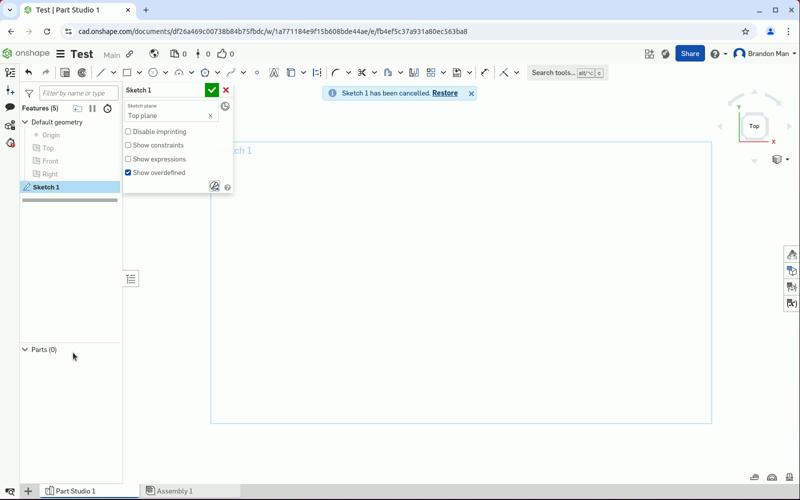
key(y)
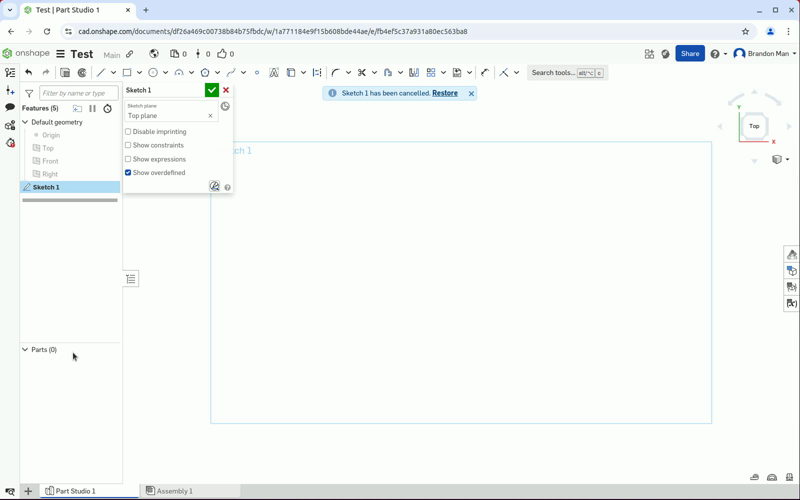
key(c)
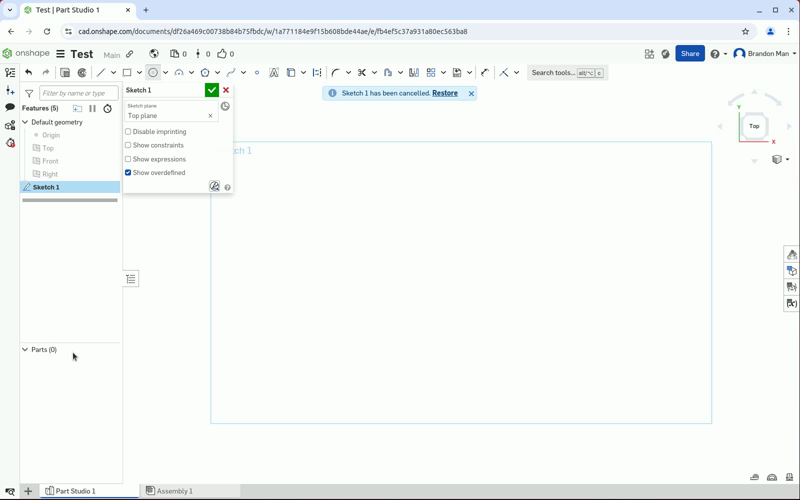
key_down(shift)
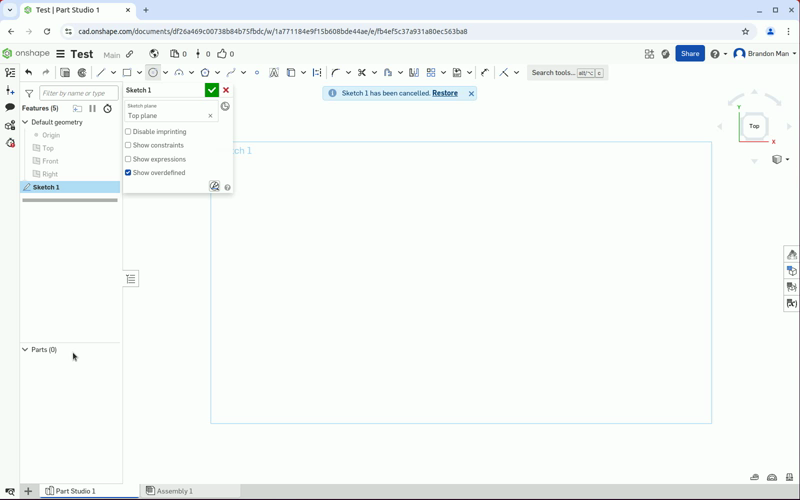
mouse_move(461, 282)
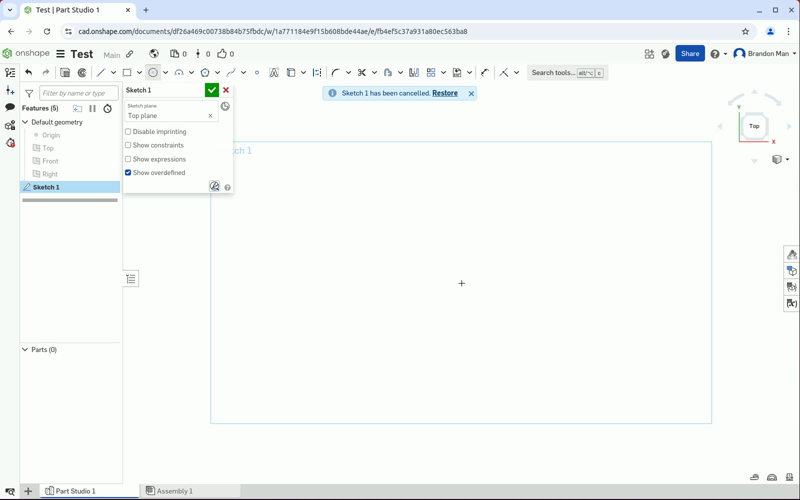
click(461, 282)
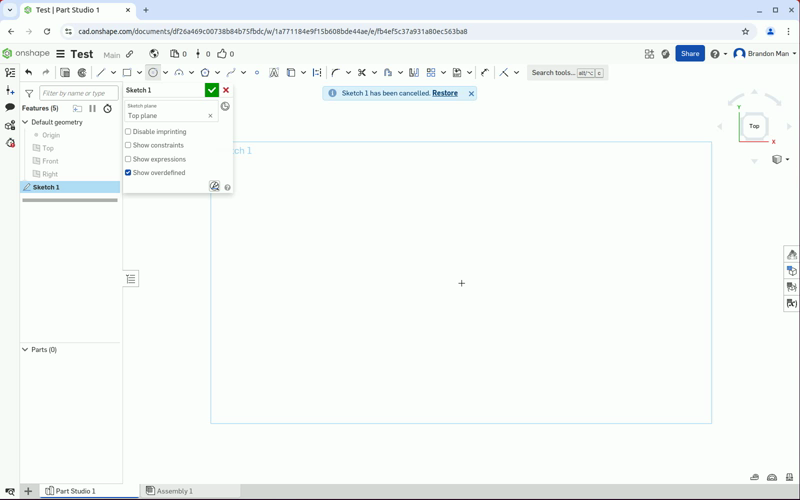
key_up(shift)
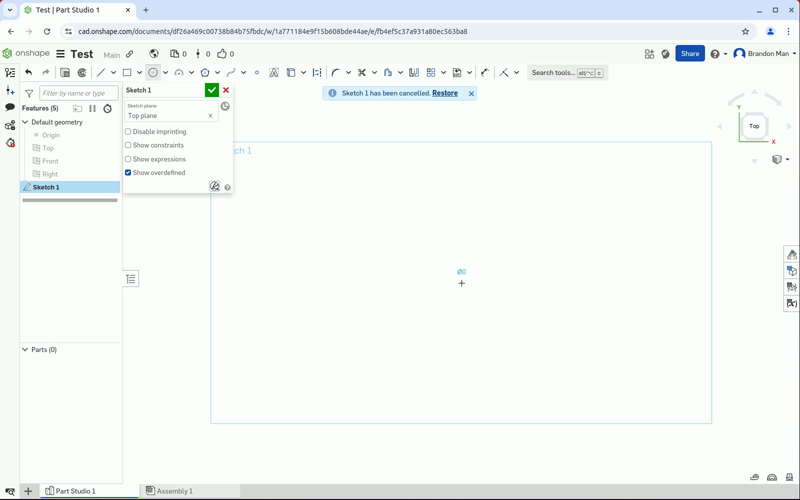
mouse_move(545, 282)
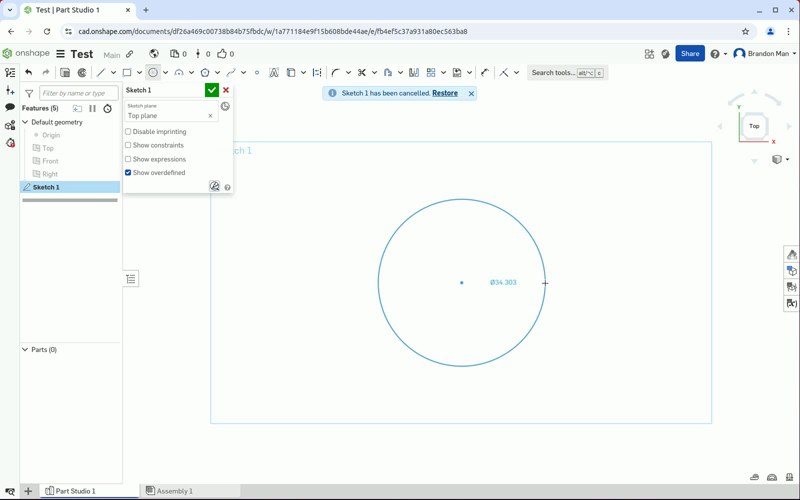
click(545, 282)
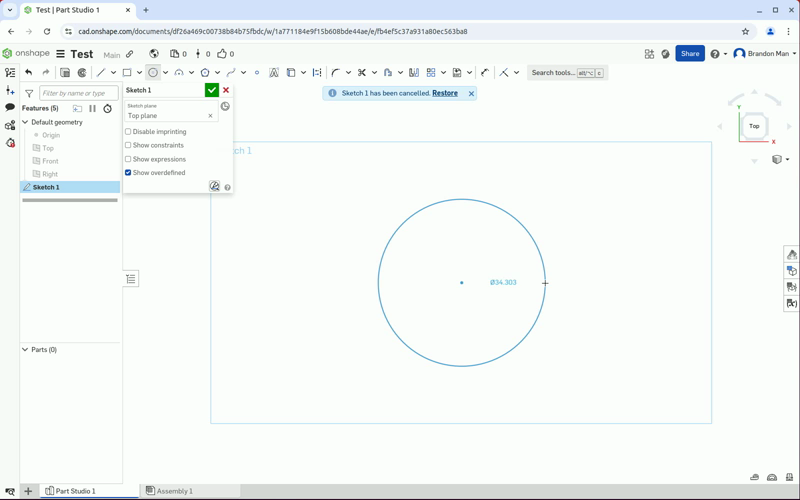
key(esc)
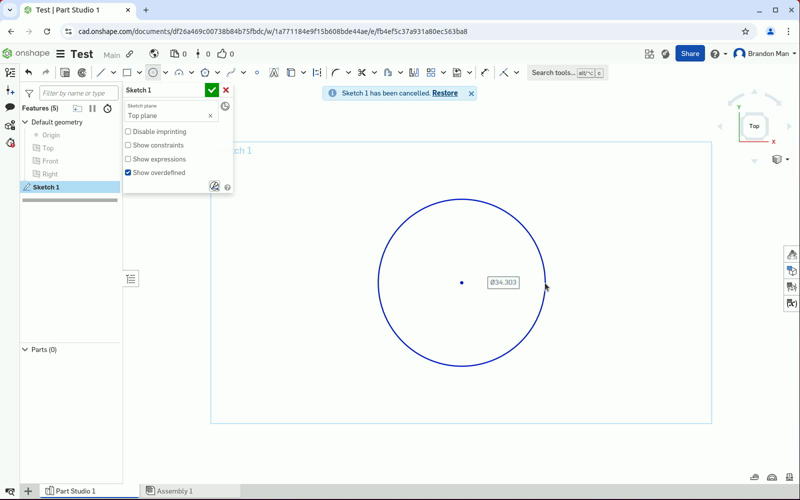
mouse_move(455, 234)
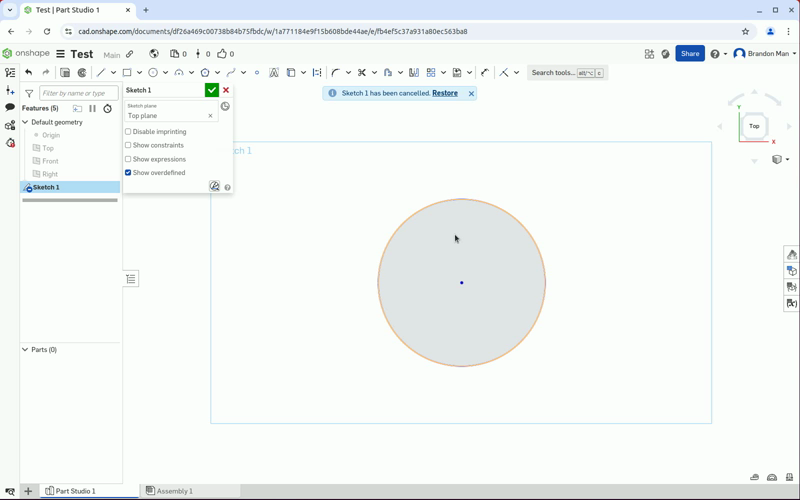
click(455, 234)
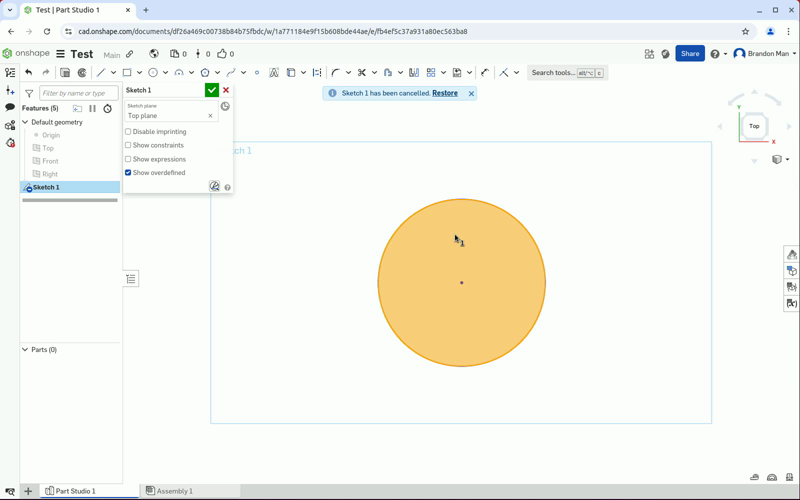
mouse_move(73, 352)
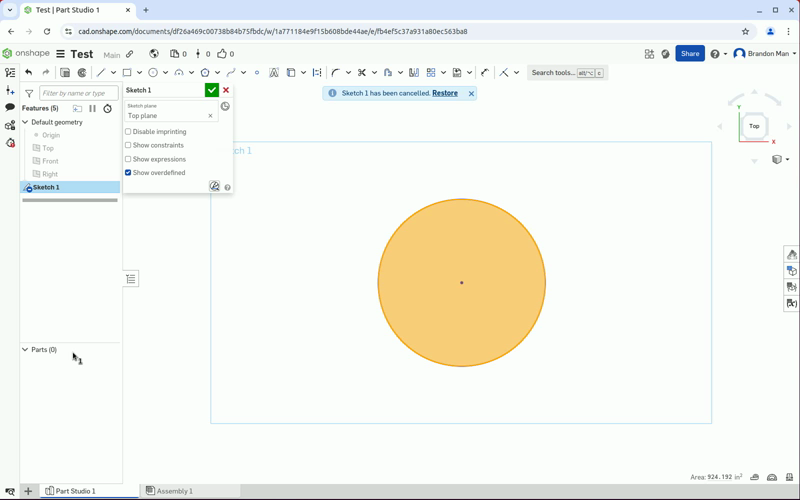
key(shift+y)
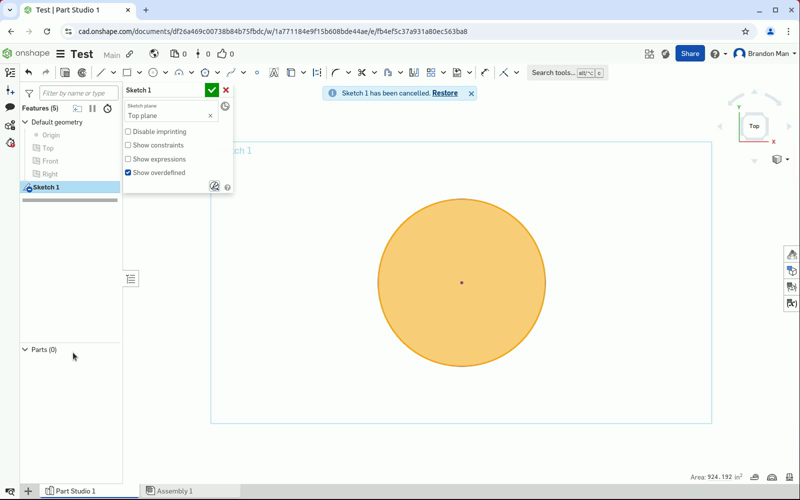
key(shift+e)
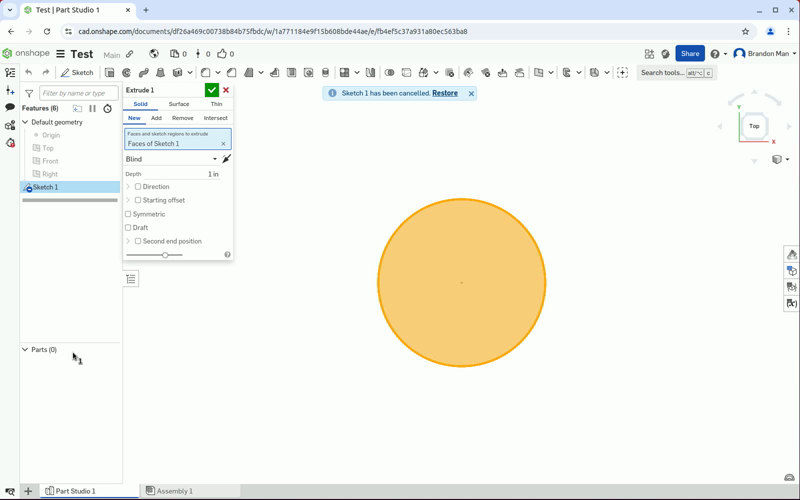
mouse_move(143, 106)
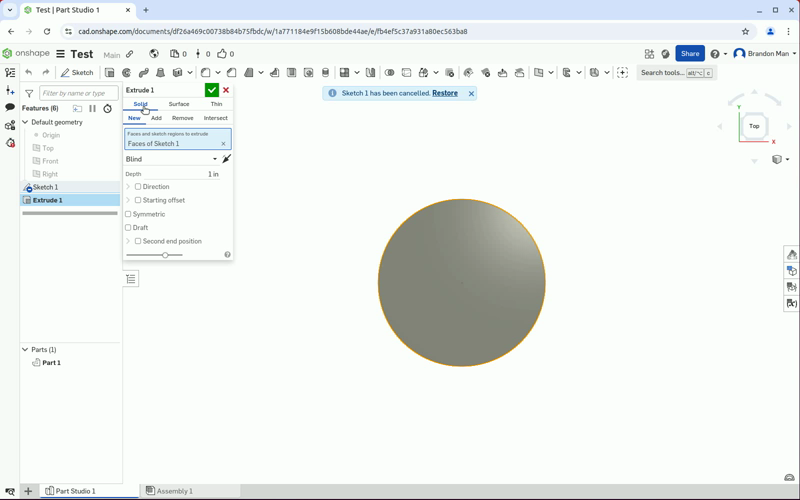
click(143, 106)
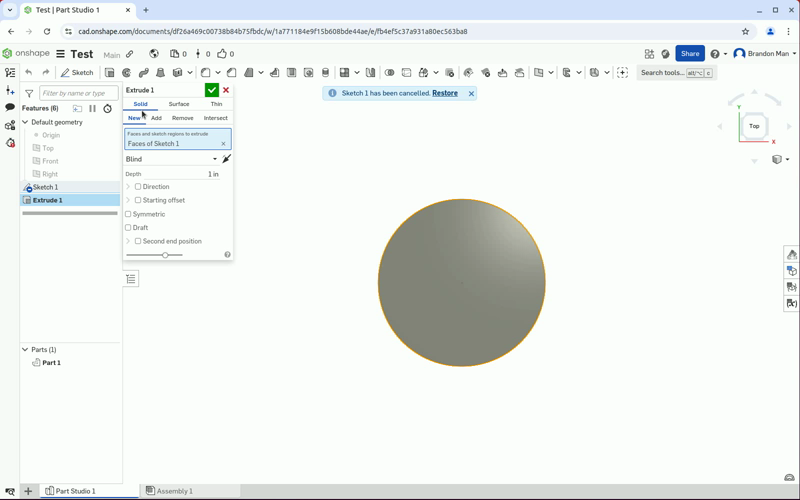
mouse_move(137, 120)
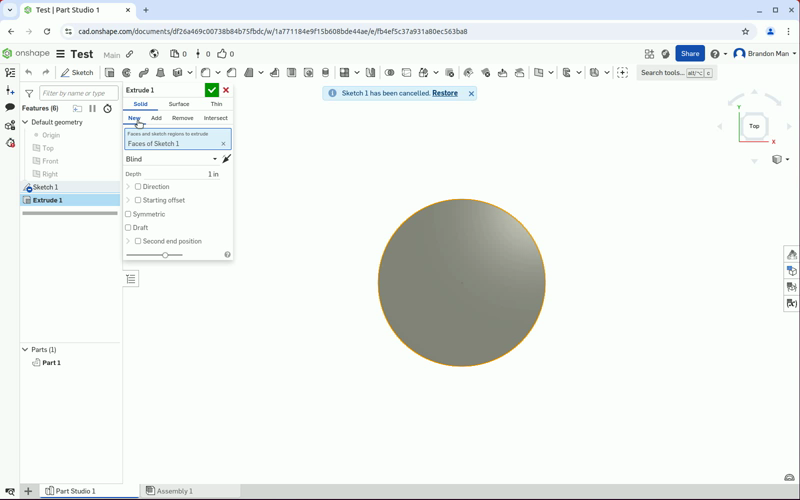
click(137, 120)
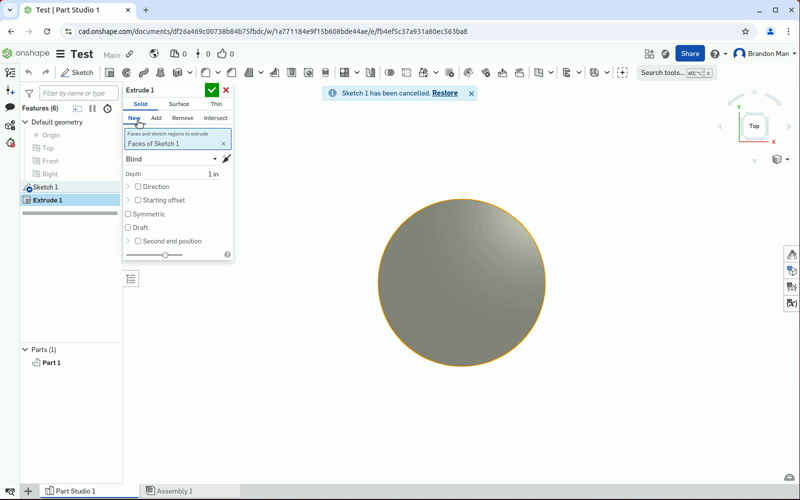
key(tab, 4)
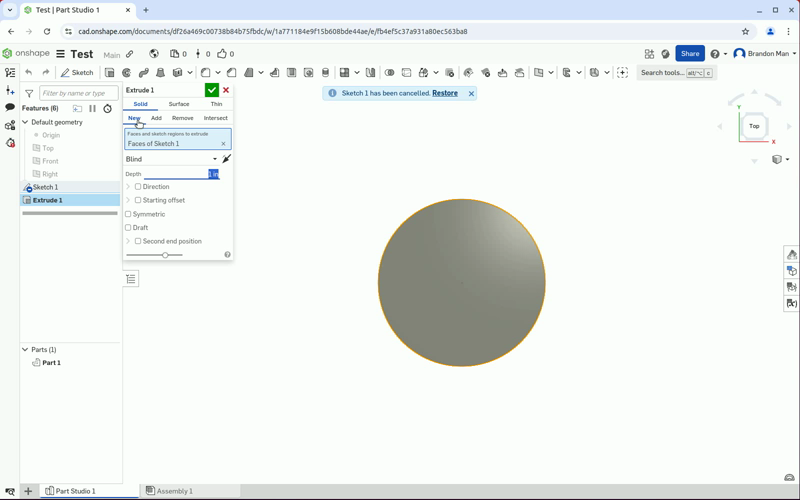
text(6.258)
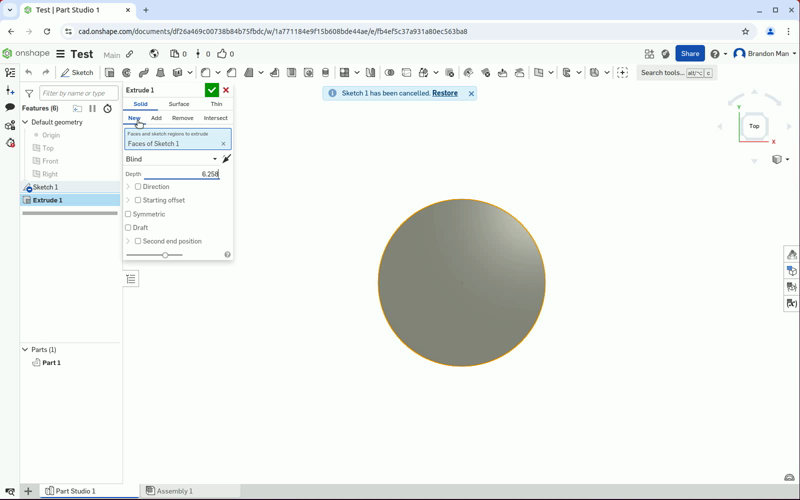
key(enter)
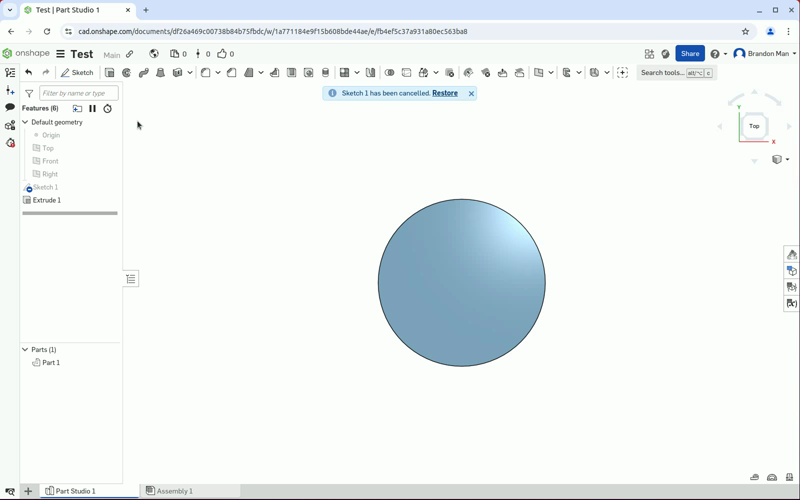
key(shift+h)
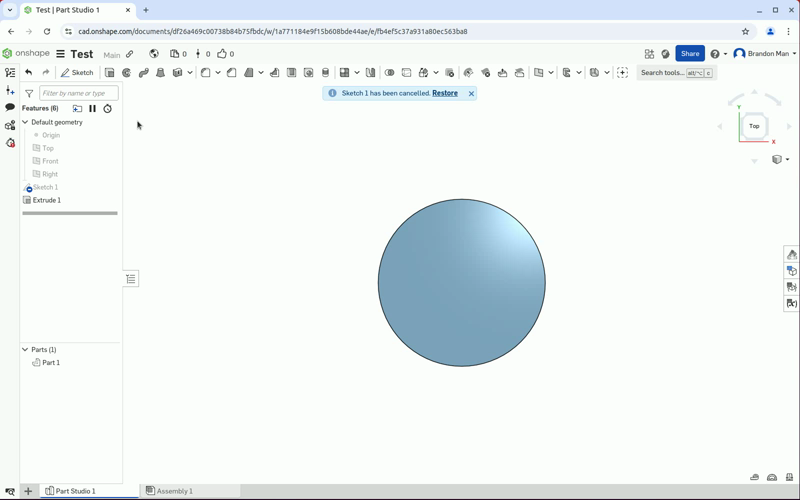
key(shift+h)
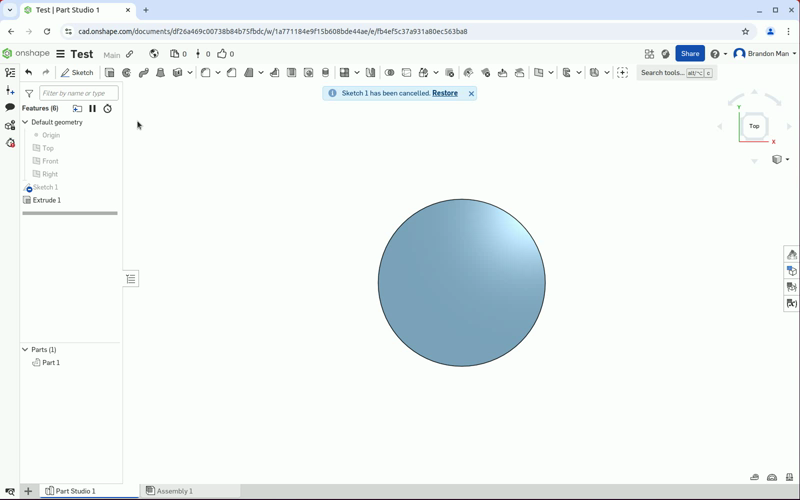
mouse_move(73, 189)
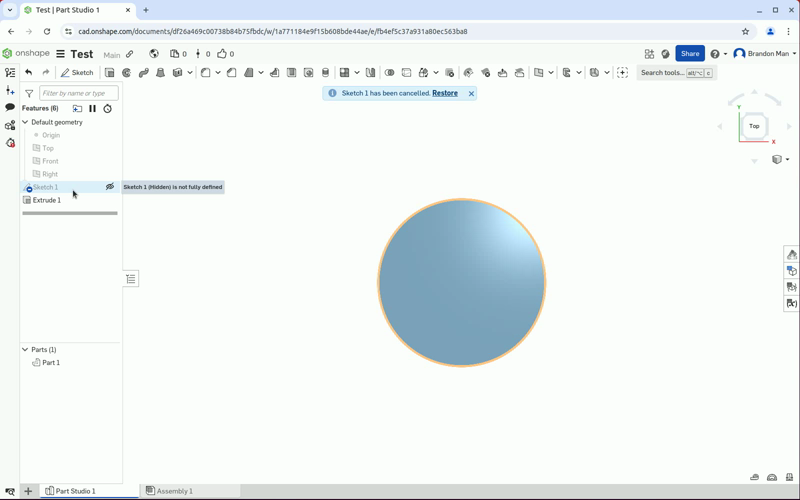
click(73, 189)
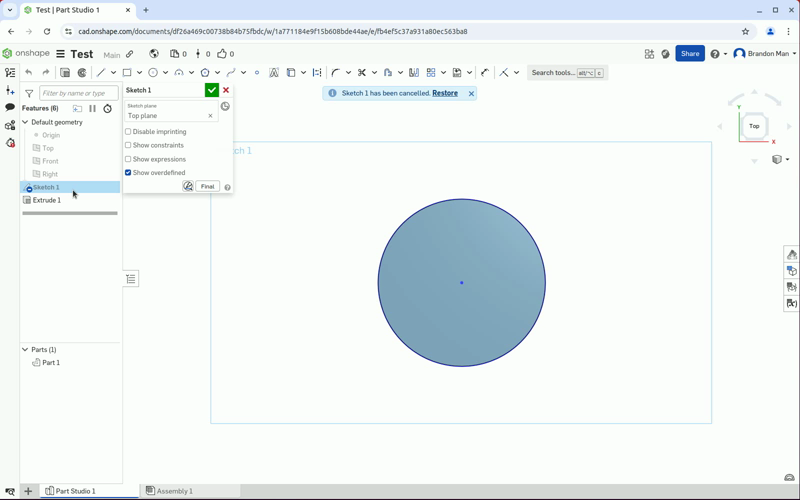
mouse_move(229, 92)
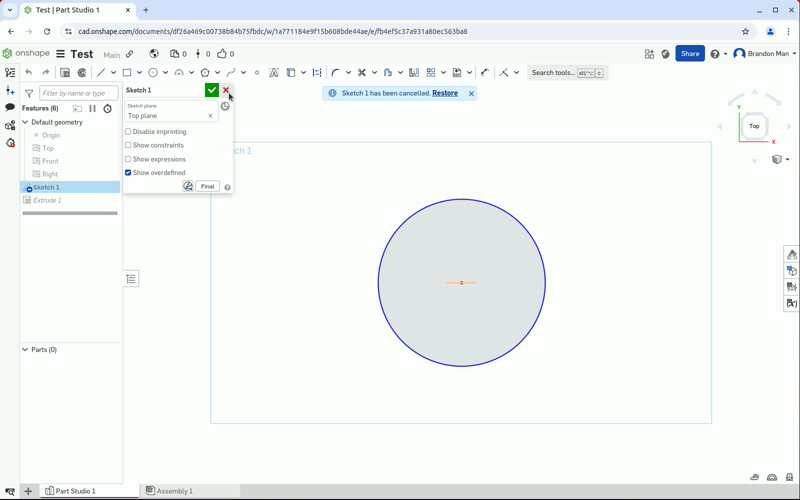
click(229, 92)
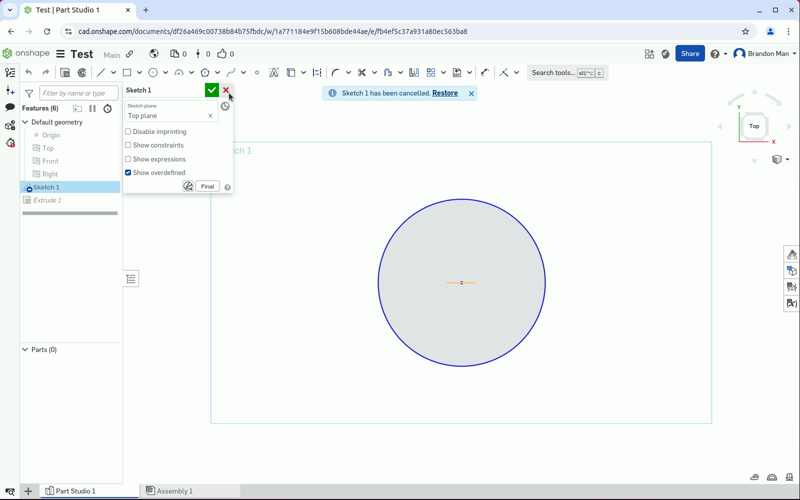
key(shift+s)
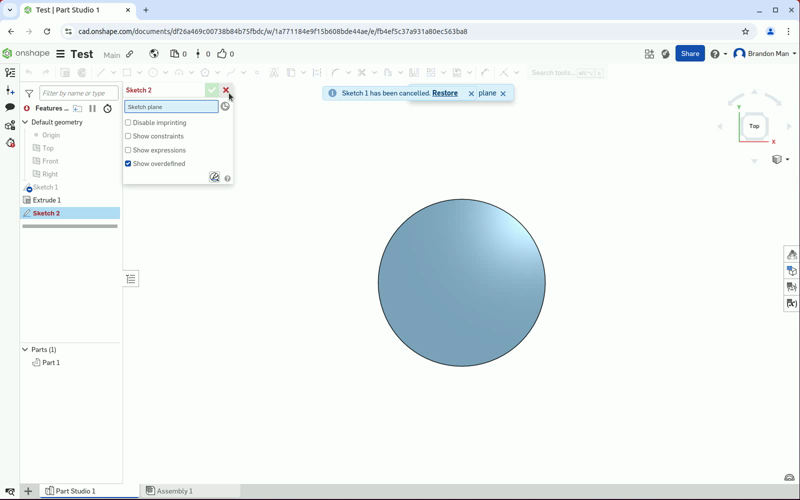
mouse_move(73, 150)
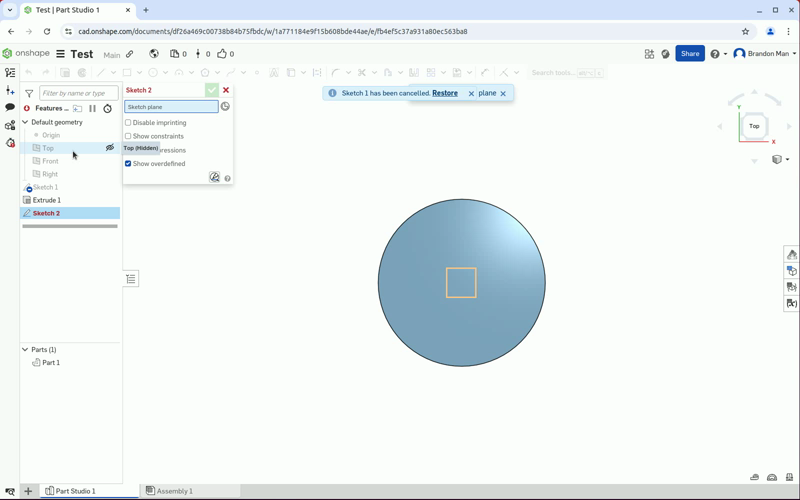
click(73, 150)
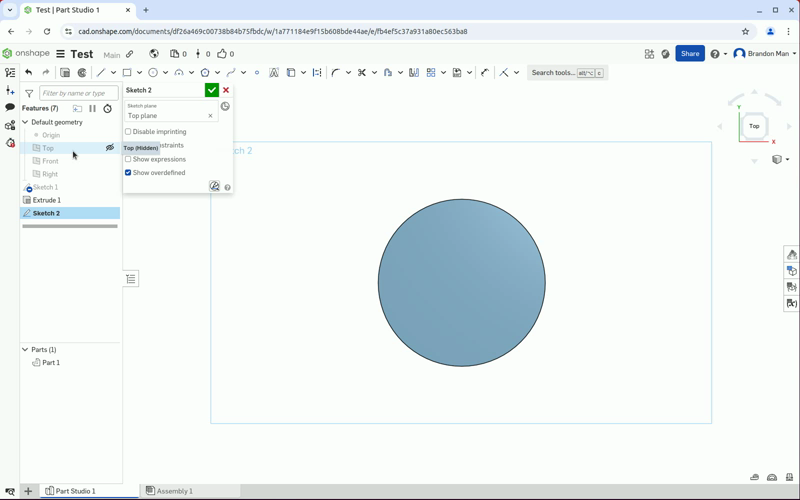
mouse_move(73, 352)
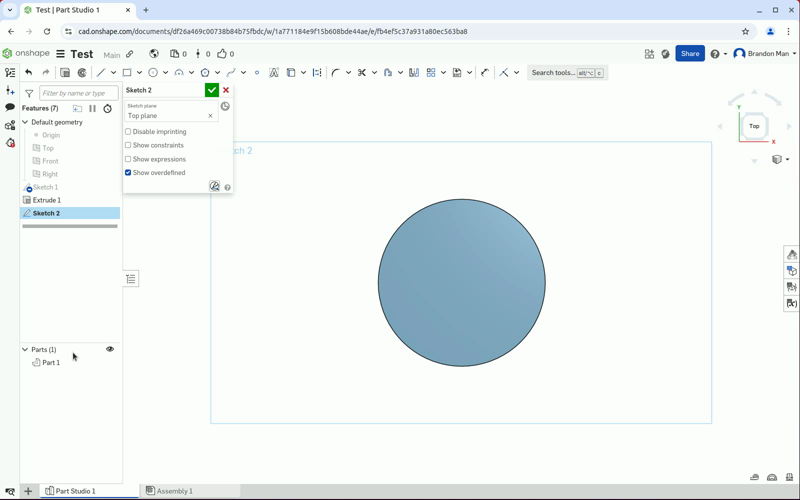
key(y)
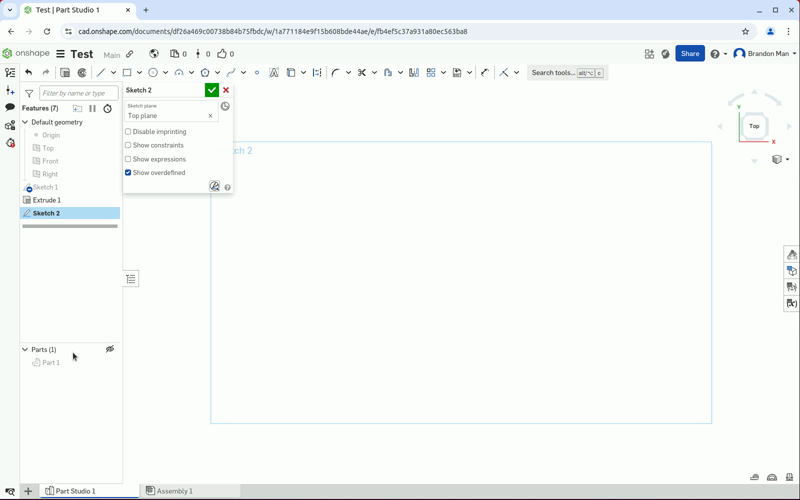
key(a)
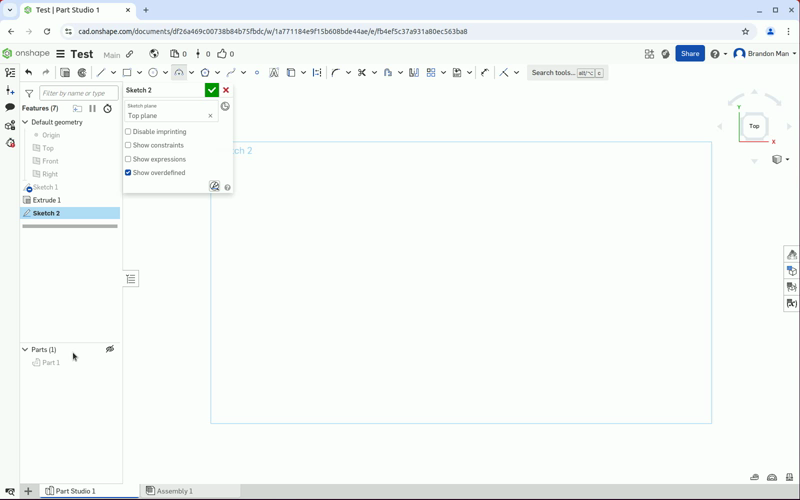
key_down(shift)
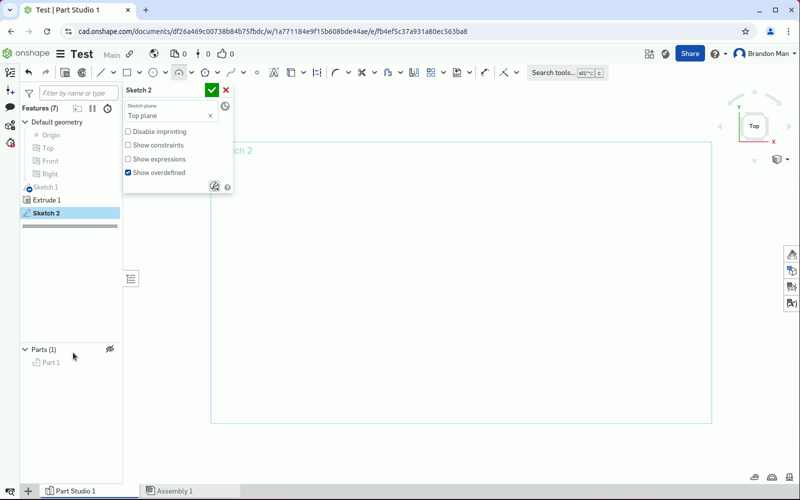
mouse_move(493, 176)
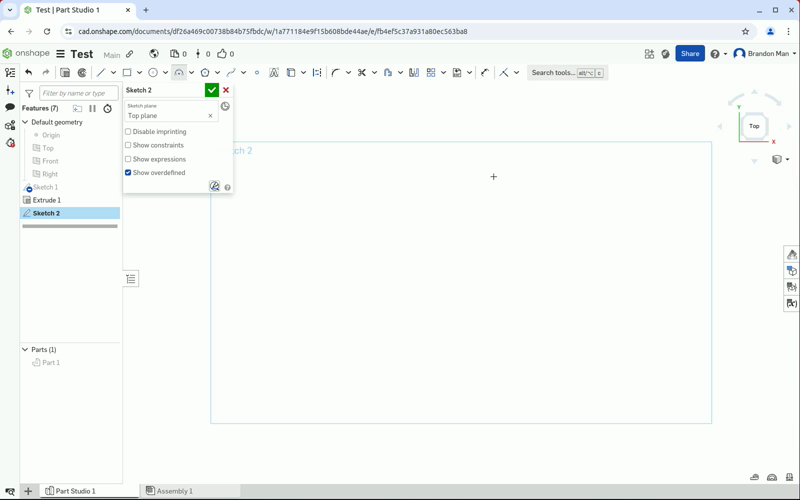
click(493, 176)
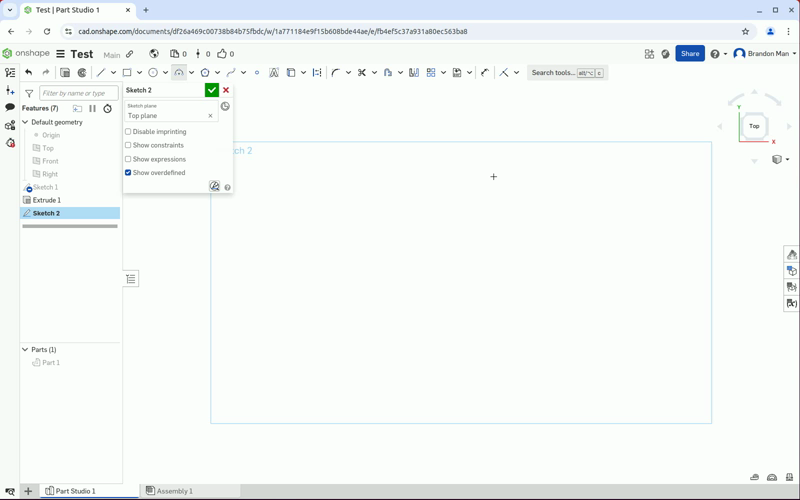
key_up(shift)
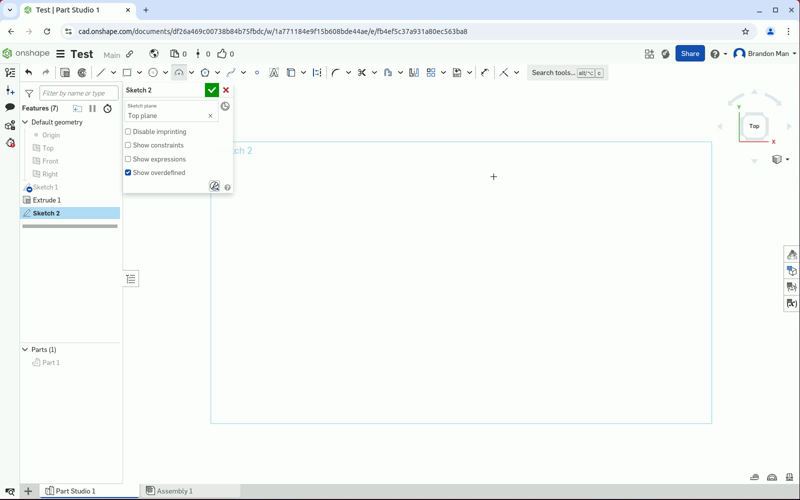
key_down(shift)
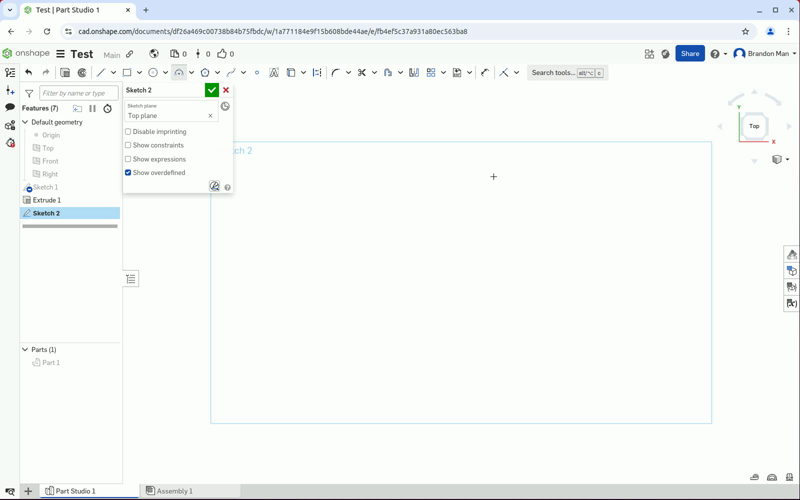
mouse_move(536, 233)
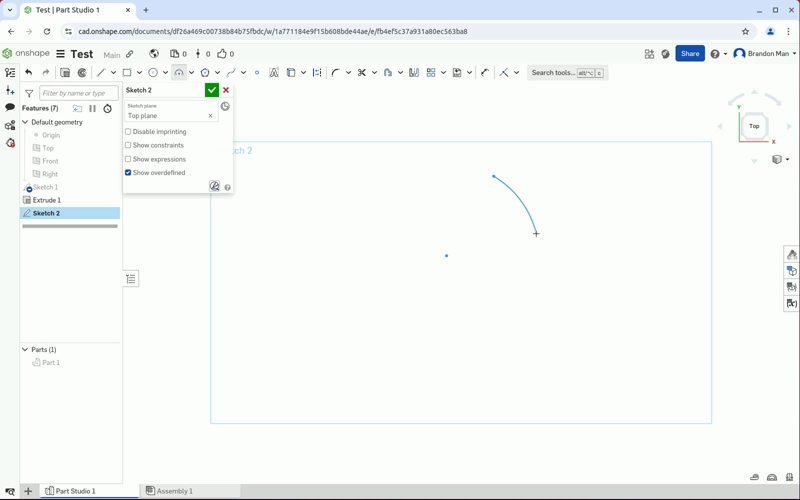
click(536, 233)
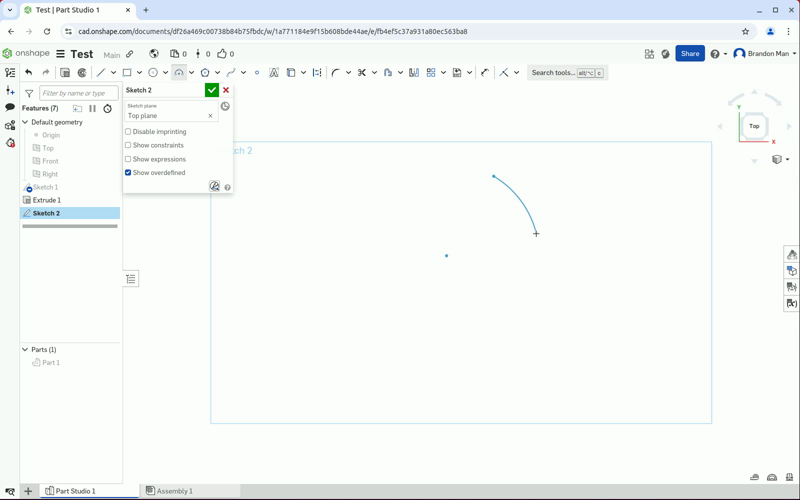
mouse_move(411, 282)
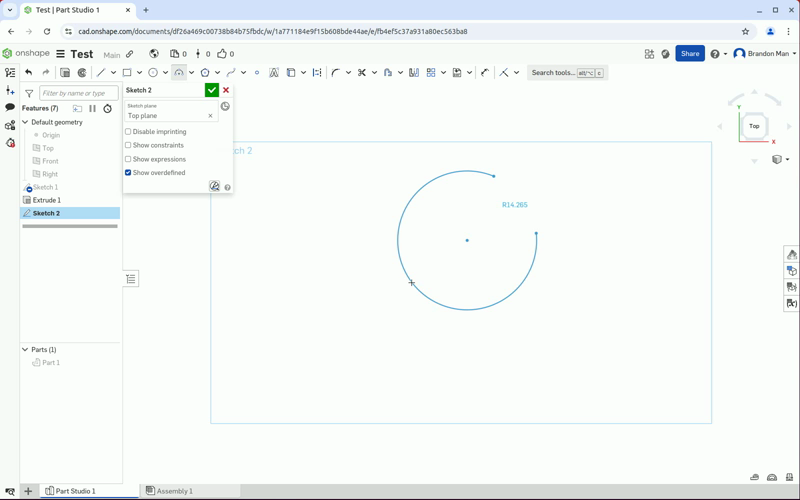
click(411, 282)
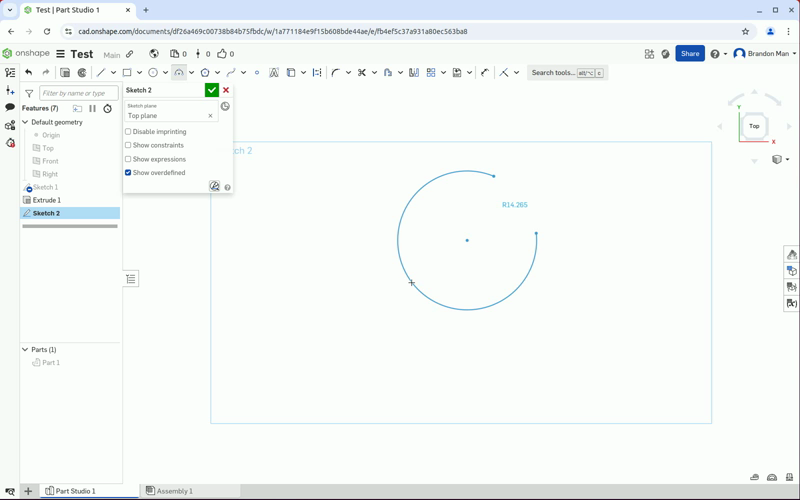
key_up(shift)
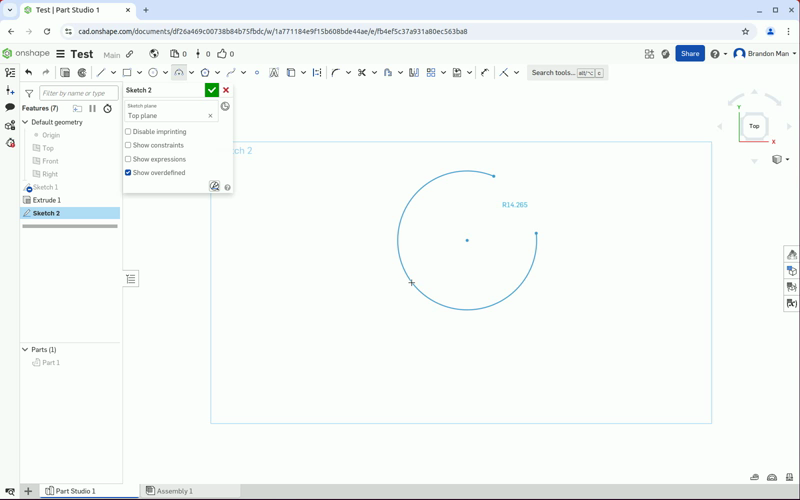
mouse_move(536, 233)
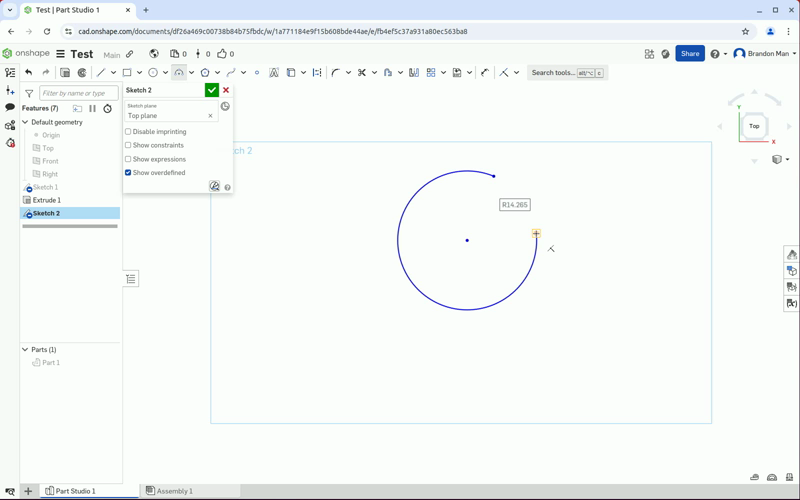
click(536, 233)
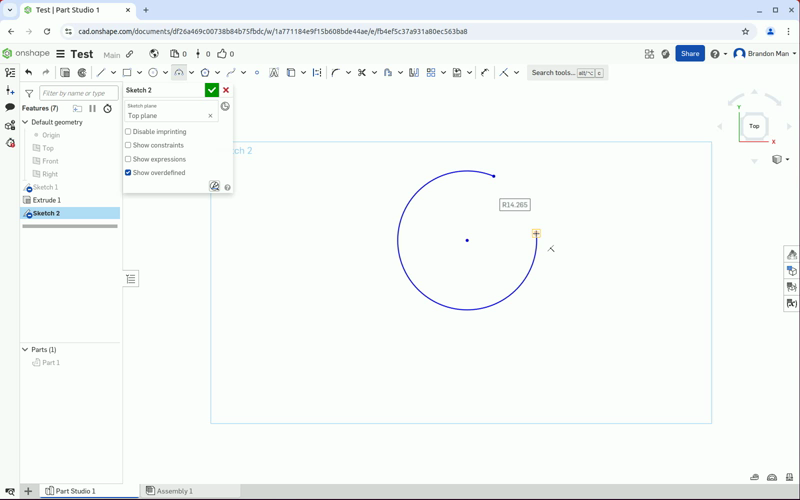
mouse_move(493, 176)
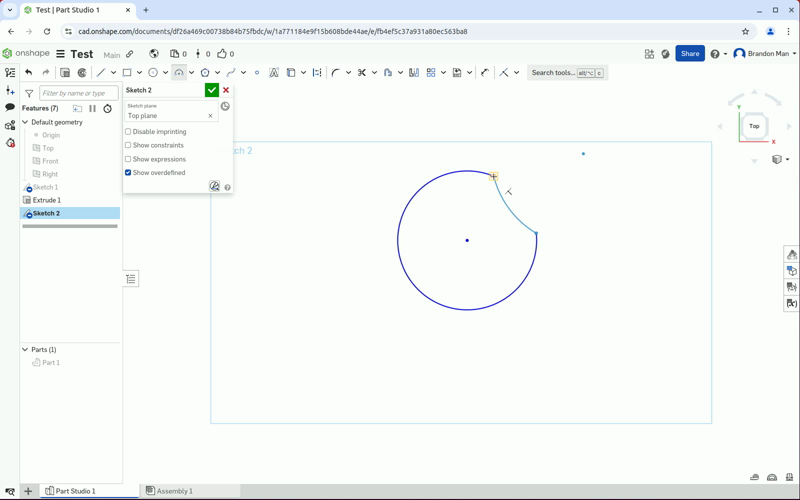
click(493, 176)
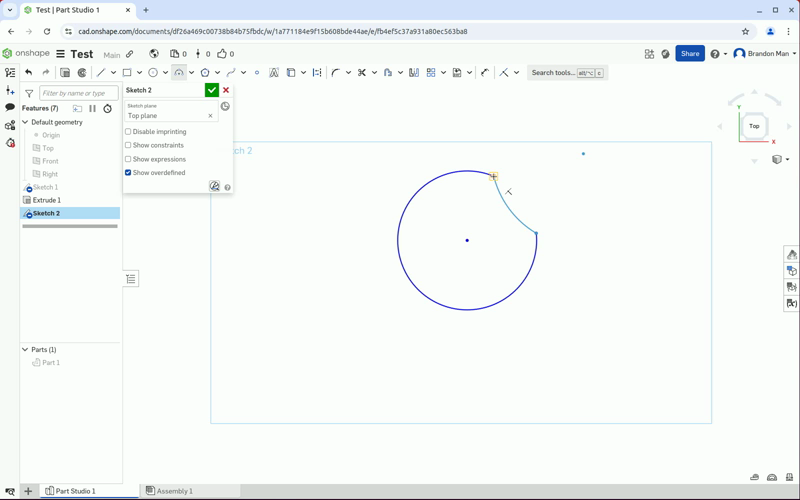
key_down(shift)
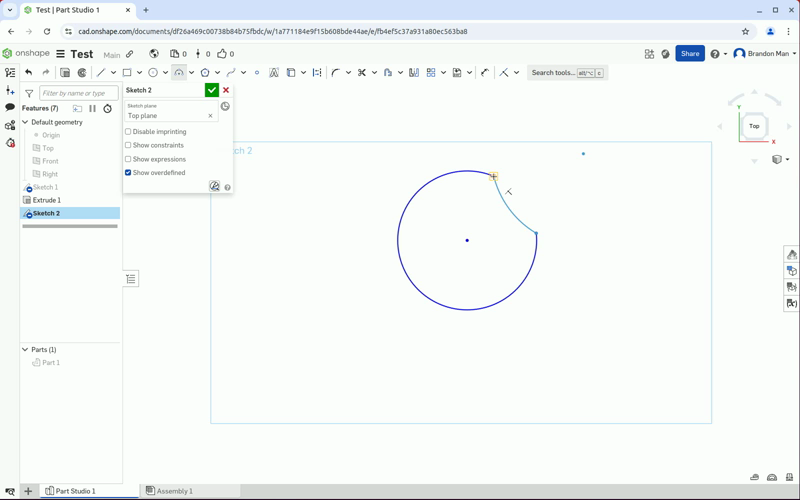
mouse_move(464, 242)
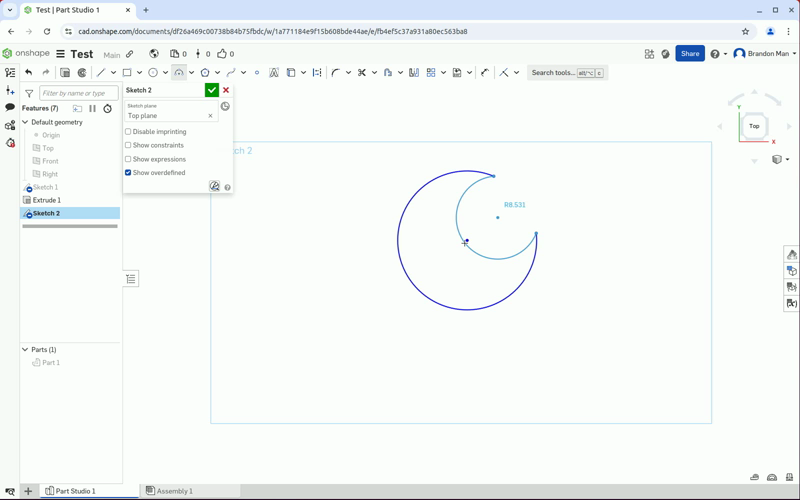
scroll(6)
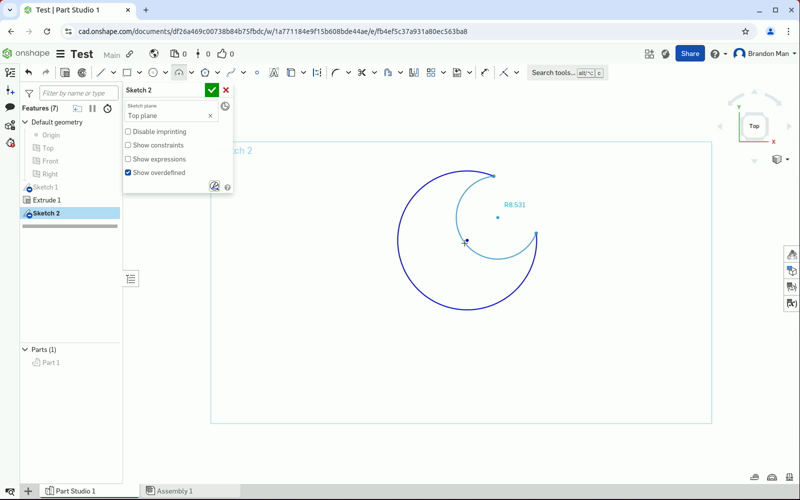
scroll(6)
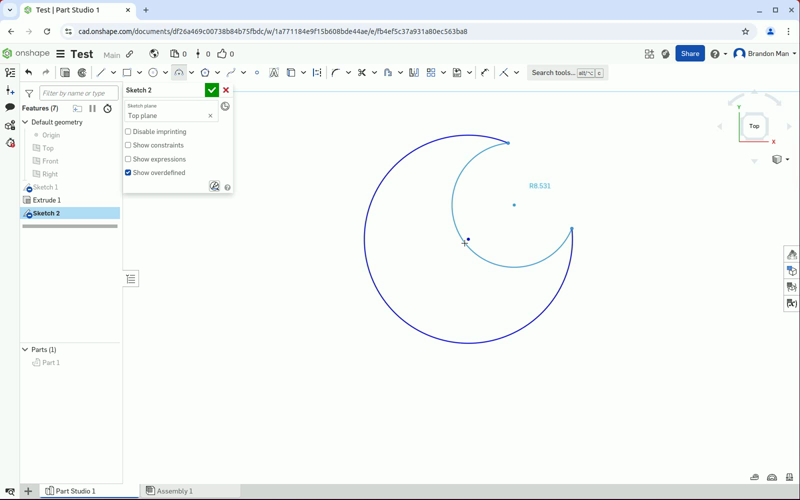
scroll(6)
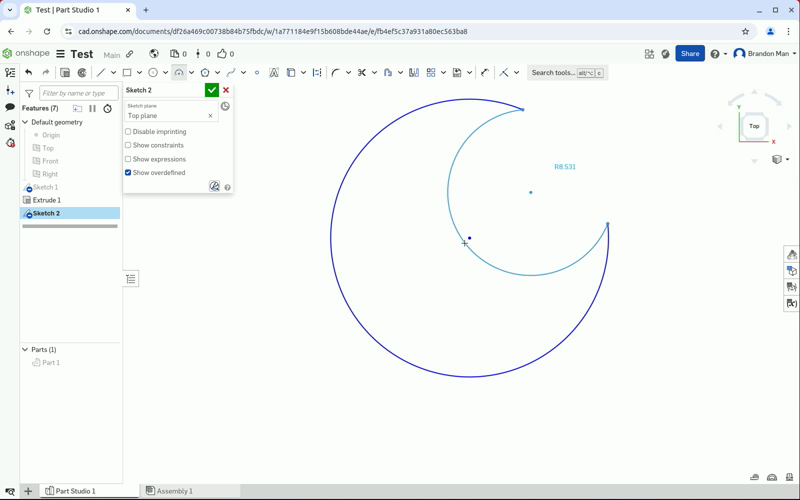
scroll(6)
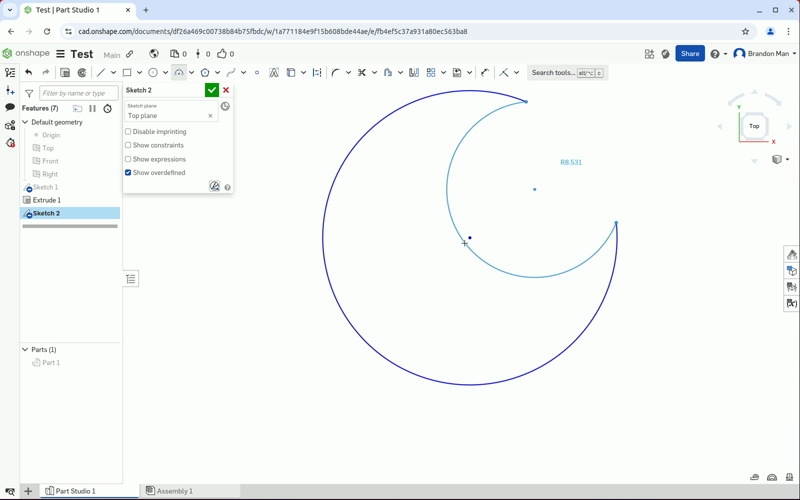
scroll(6)
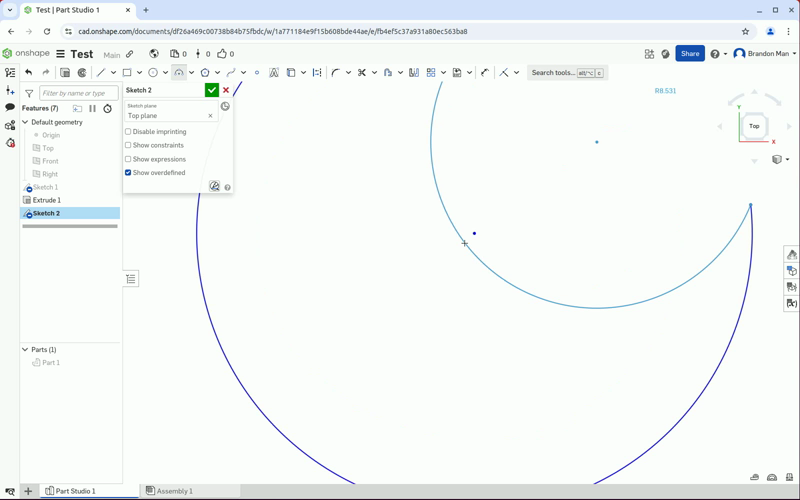
scroll(6)
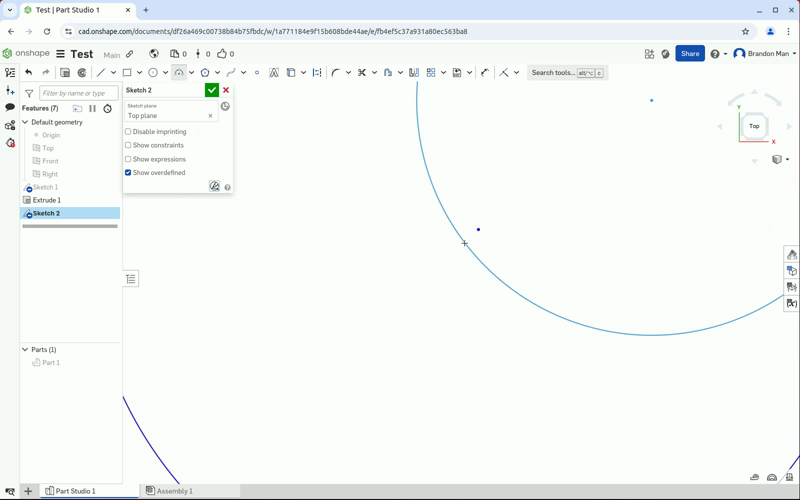
scroll(6)
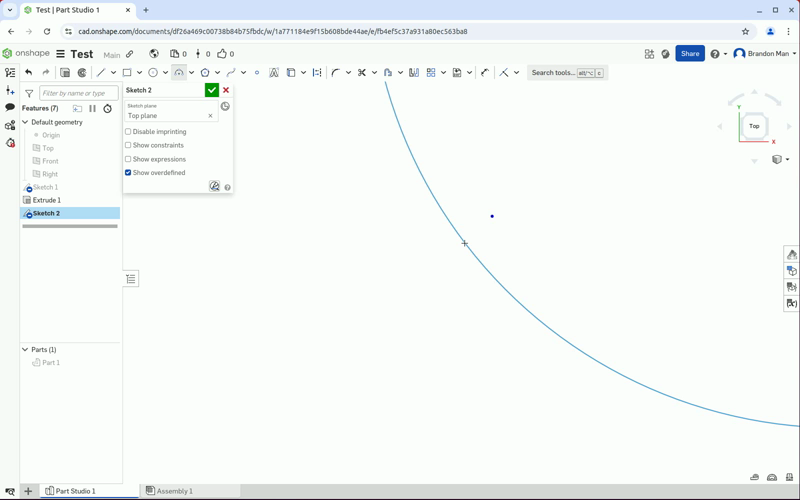
click(464, 242)
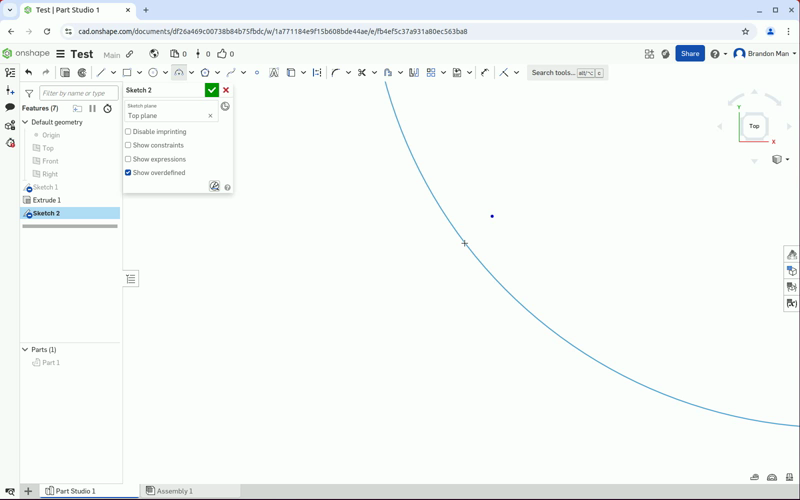
scroll(-6)
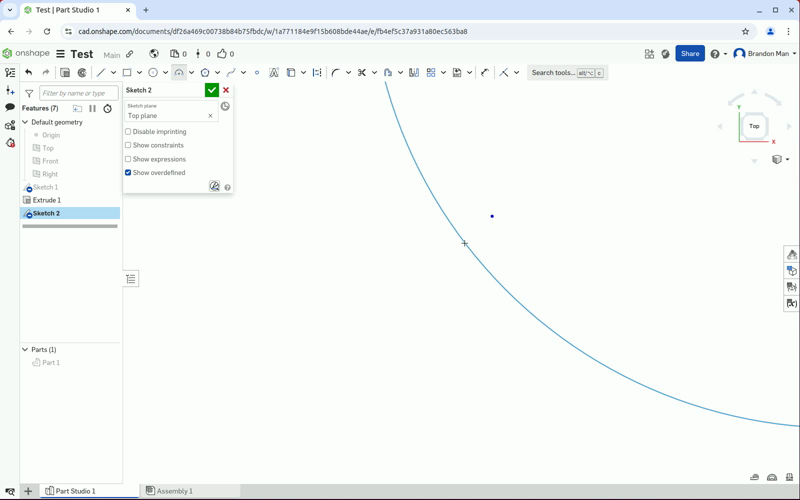
scroll(-6)
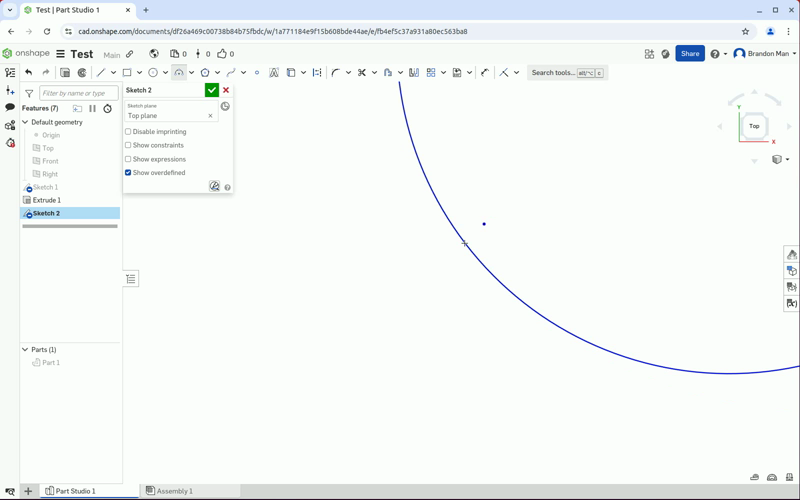
scroll(-6)
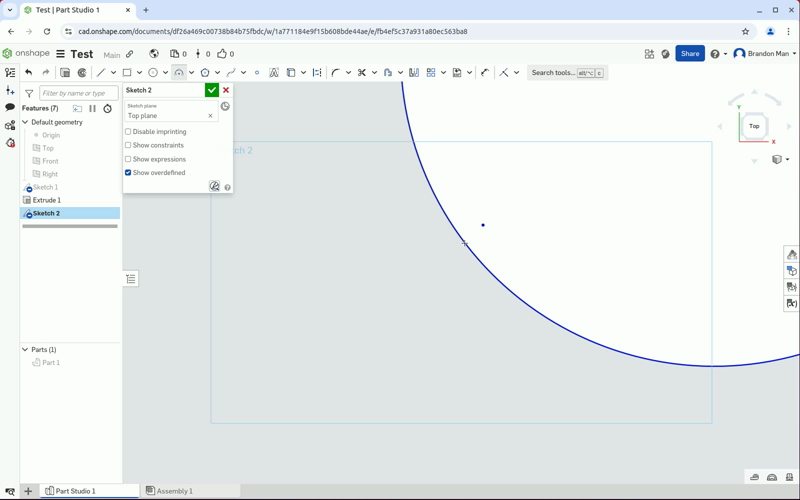
scroll(-6)
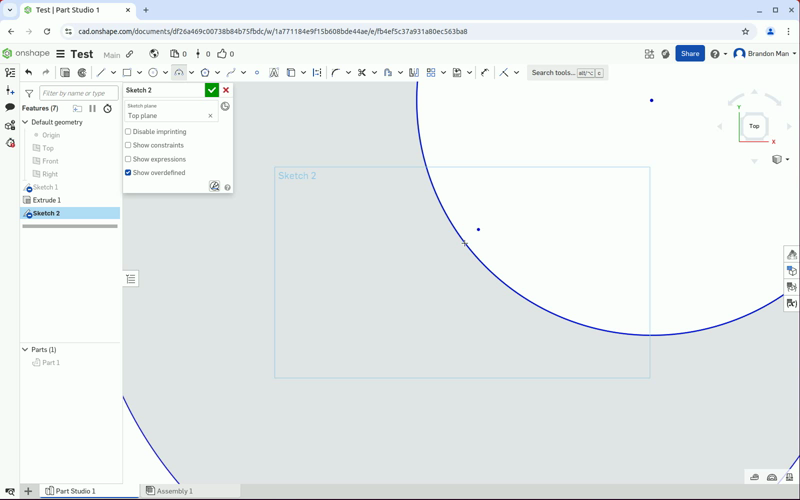
scroll(-6)
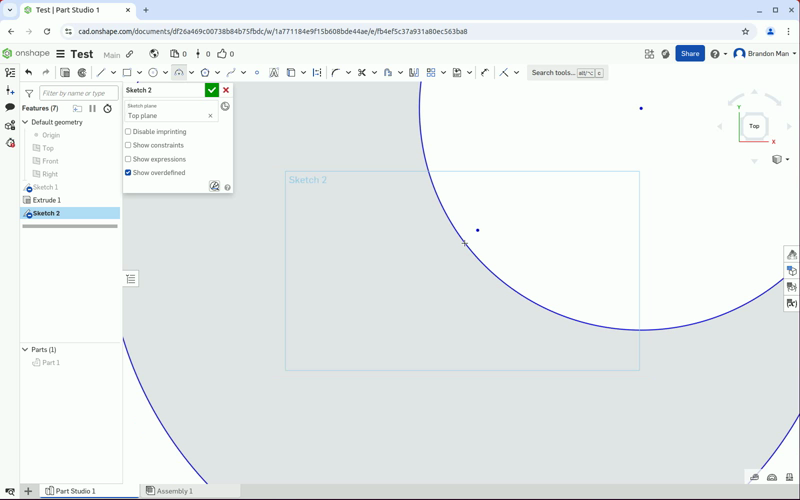
scroll(-6)
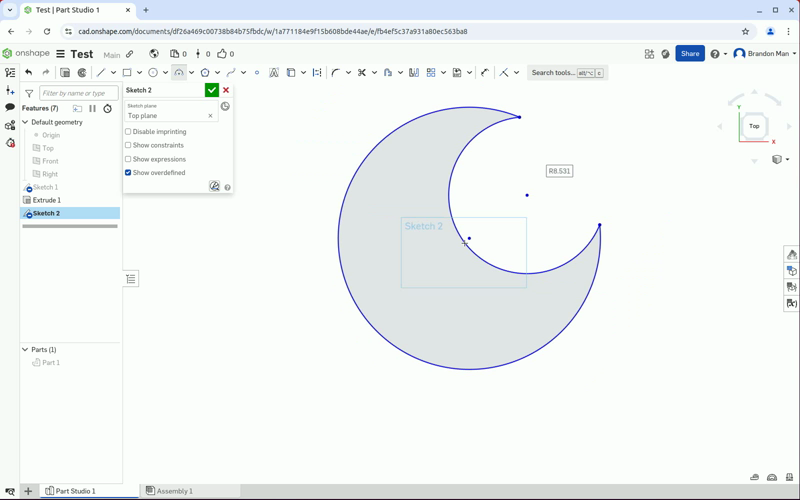
scroll(-6)
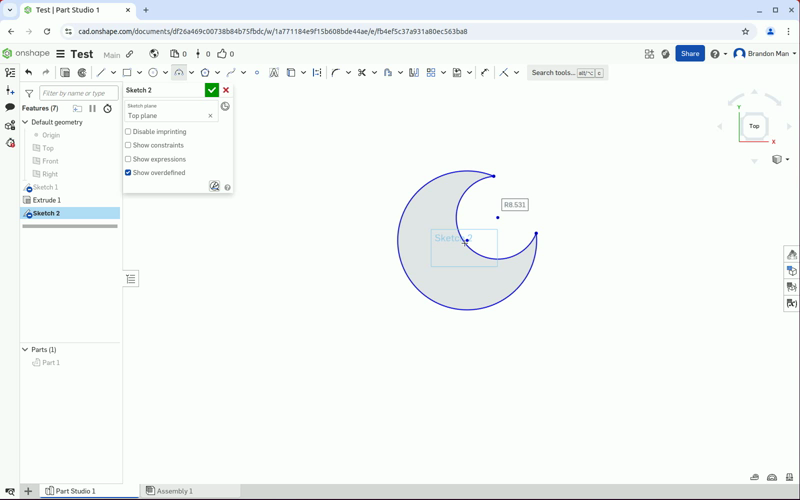
key_up(shift)
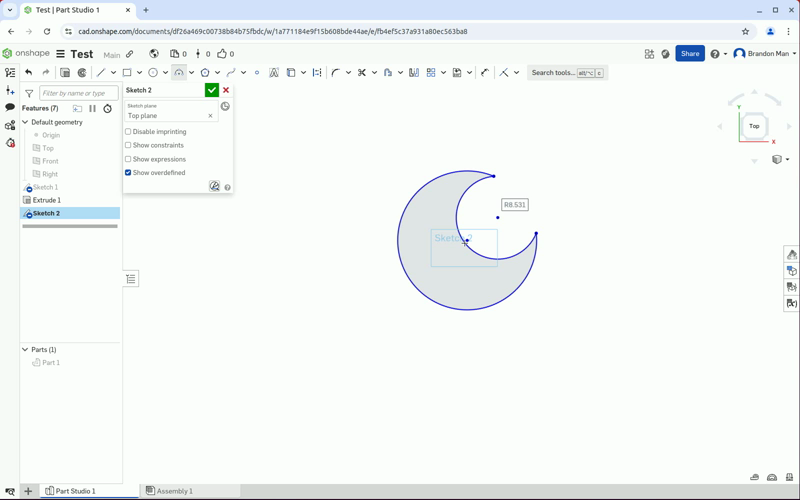
key(esc)
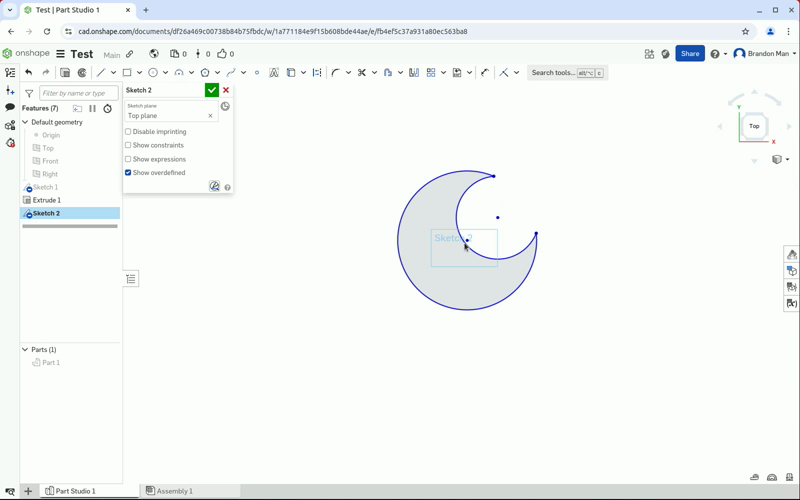
mouse_move(417, 222)
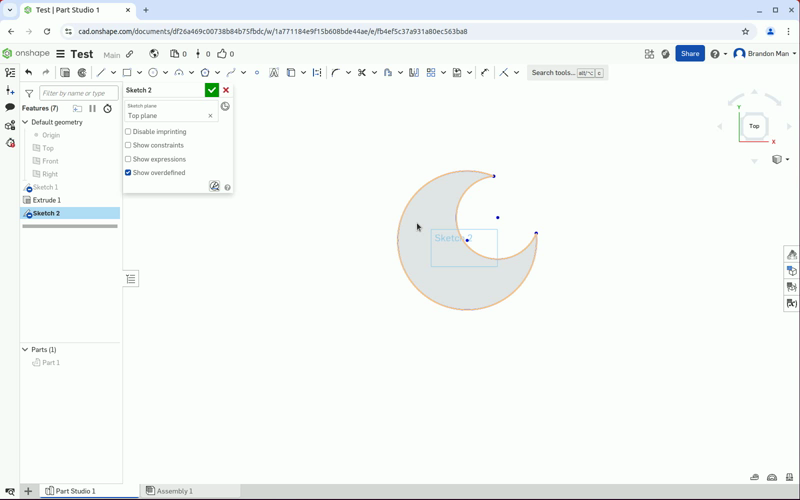
click(417, 222)
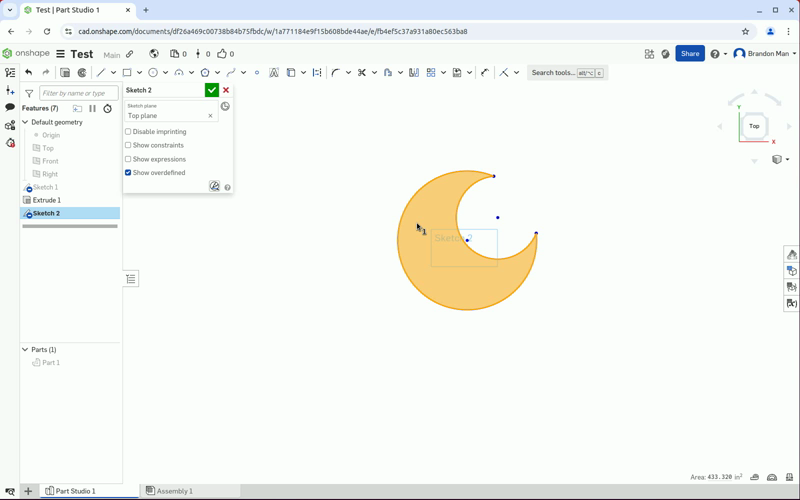
mouse_move(73, 352)
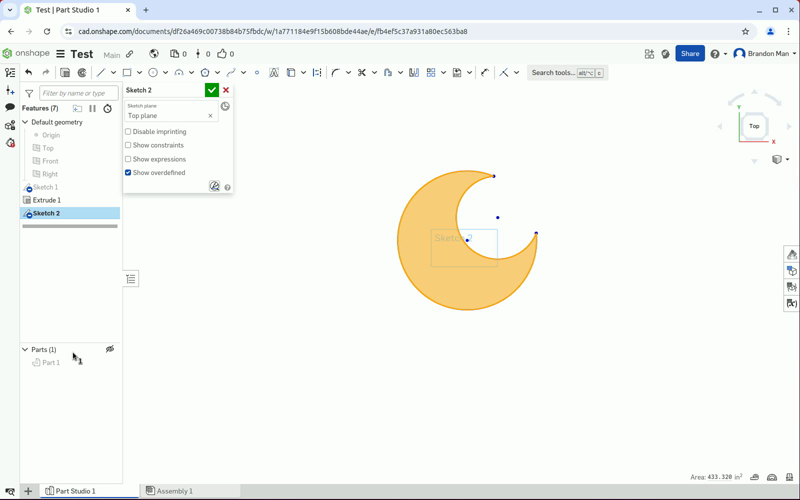
key(shift+y)
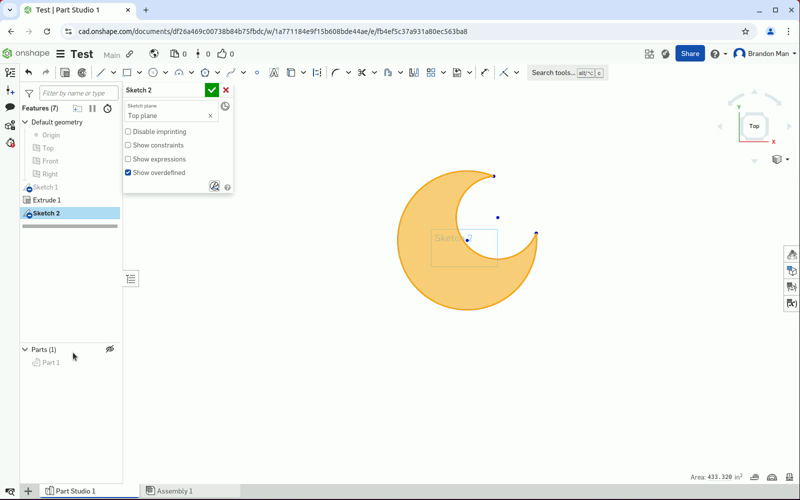
key(shift+e)
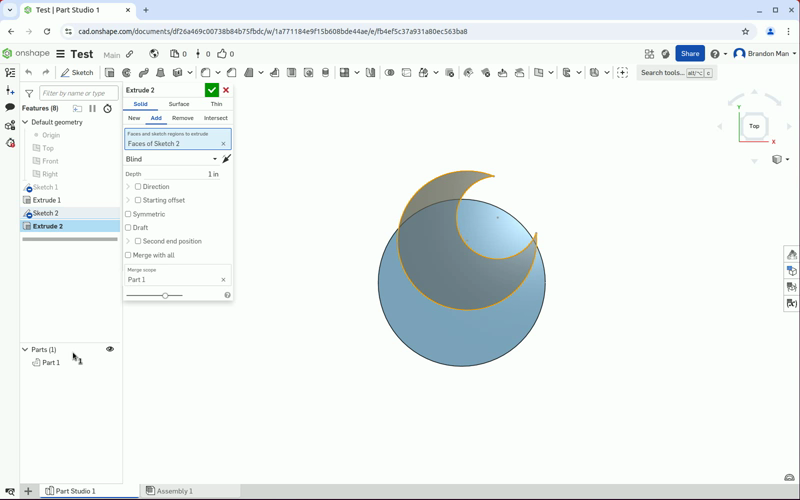
mouse_move(143, 106)
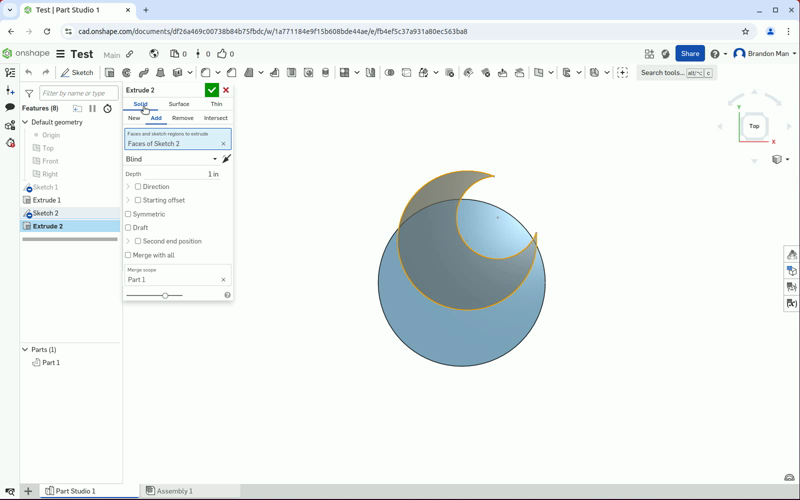
click(143, 106)
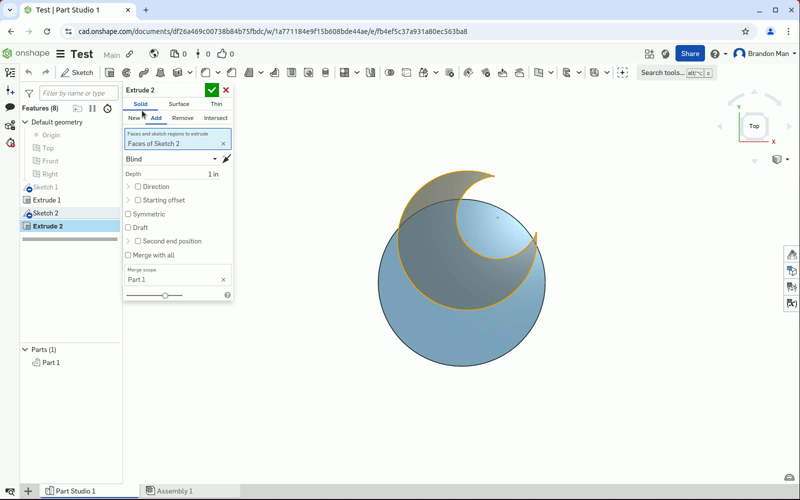
mouse_move(137, 120)
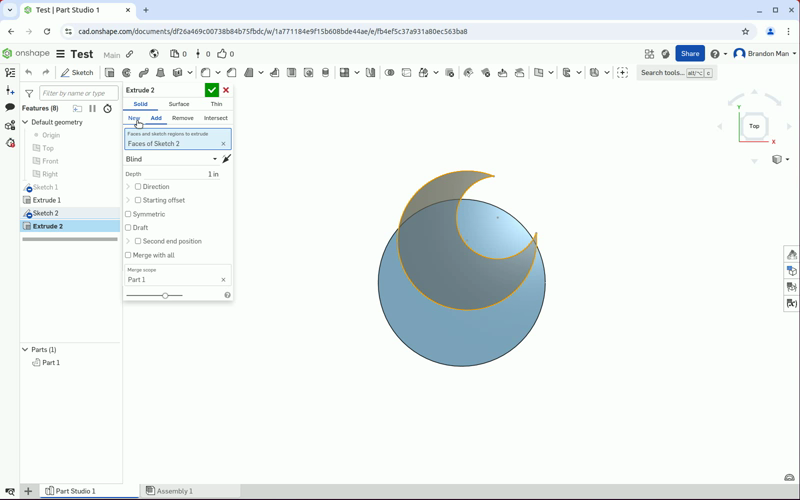
click(137, 120)
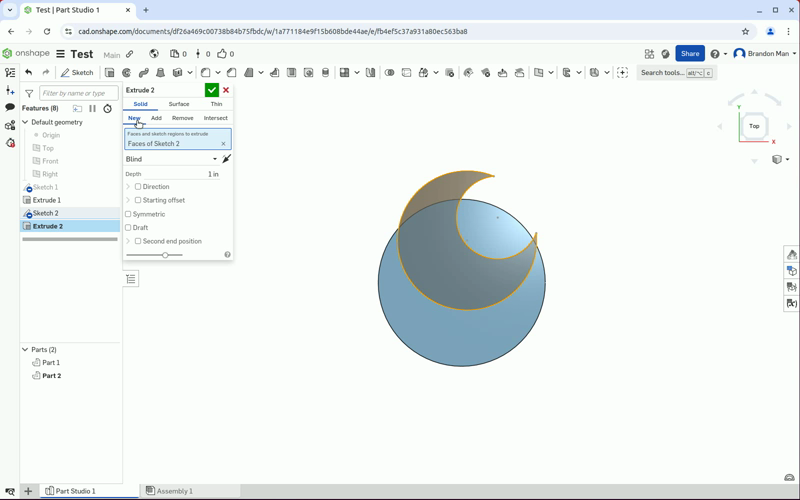
key(tab, 4)
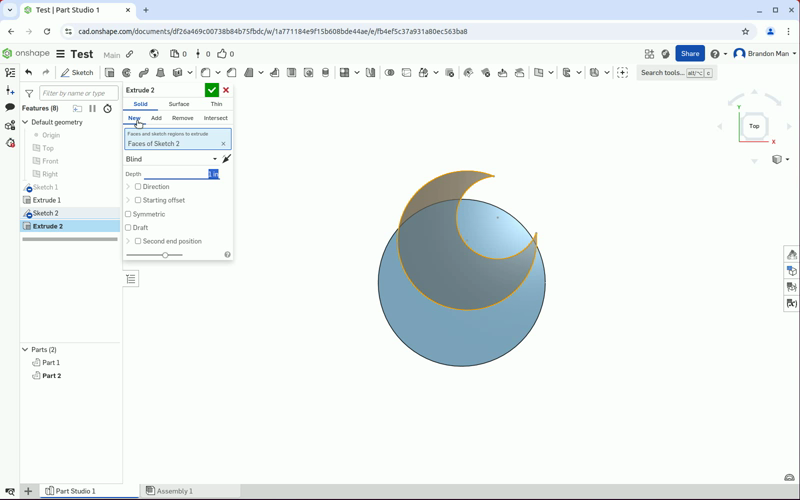
text(6.258)
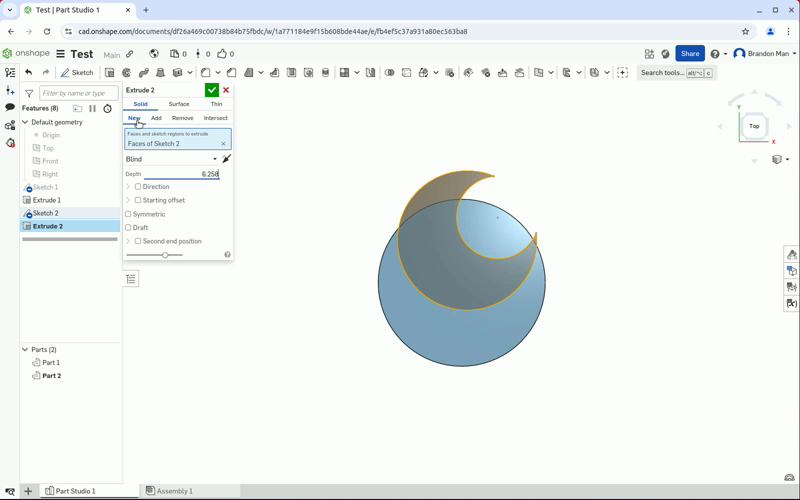
key(enter)
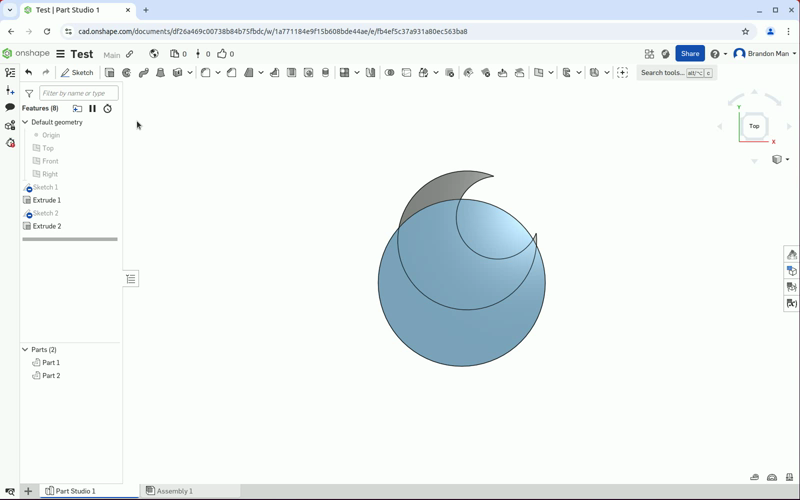
key(shift+h)
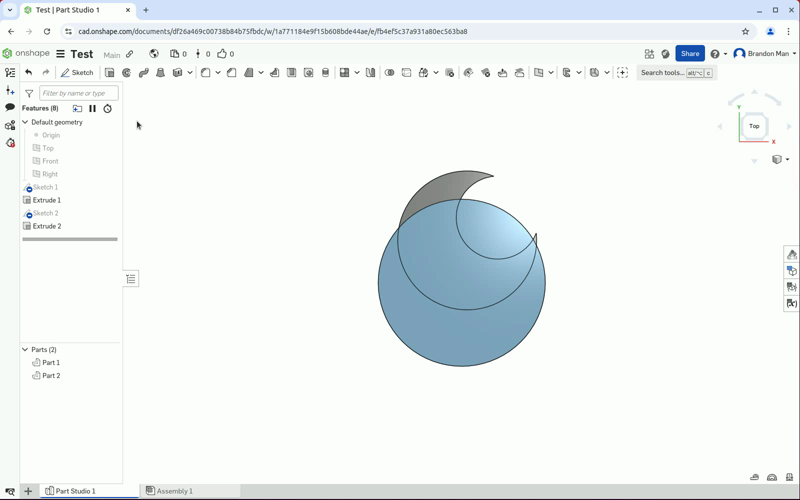
key(shift+h)
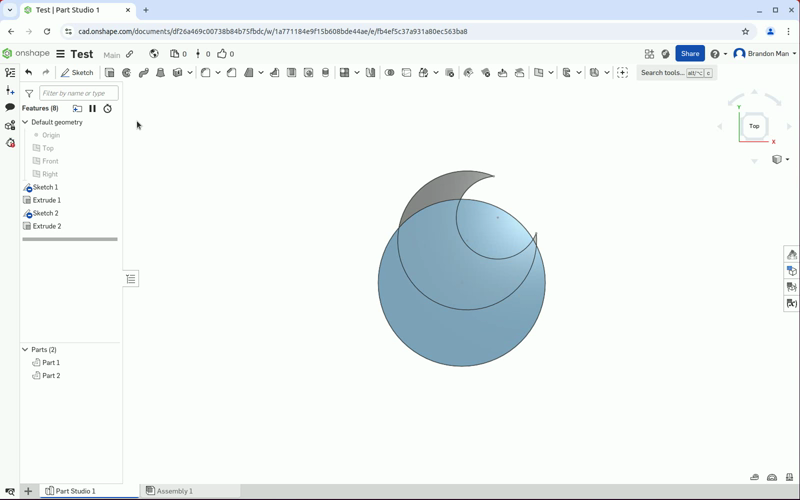
key(shift+7)
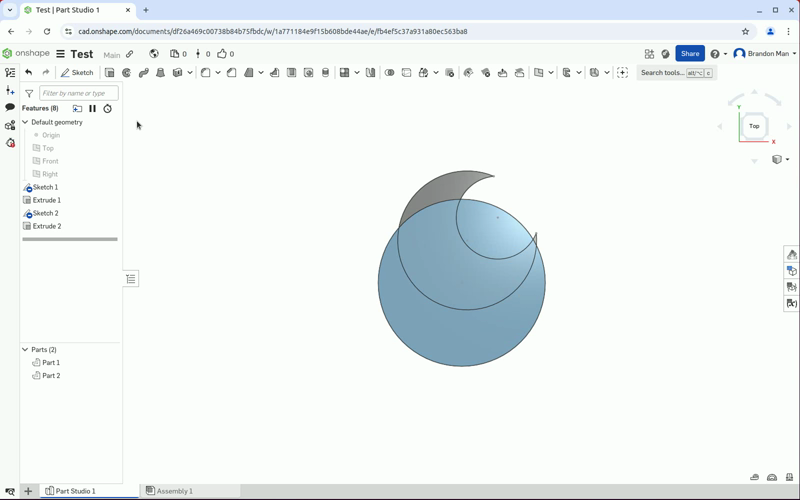
key(up, 3)
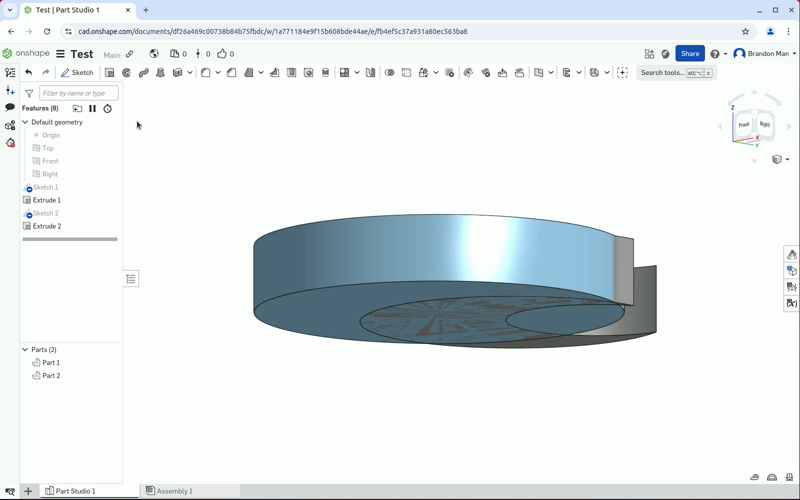
key(left, 3)
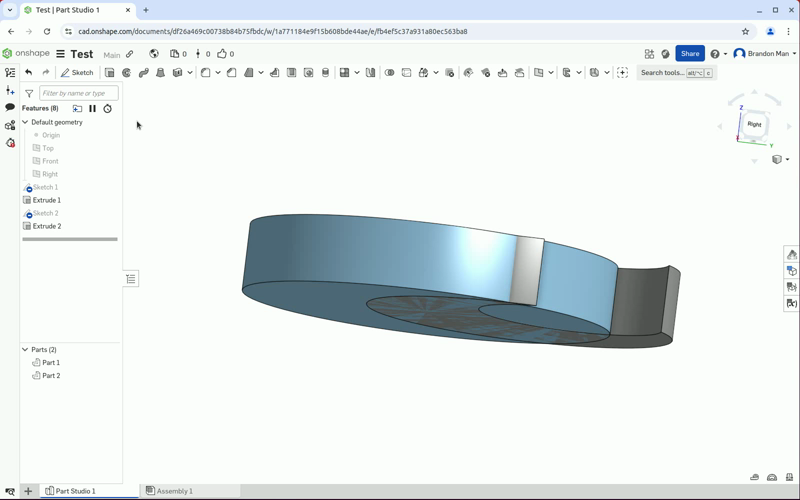
key(right, 3)
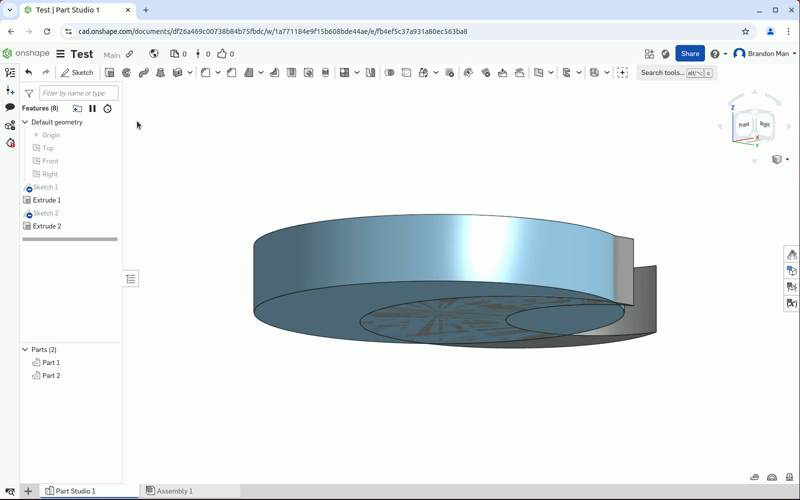
key(down, 3)
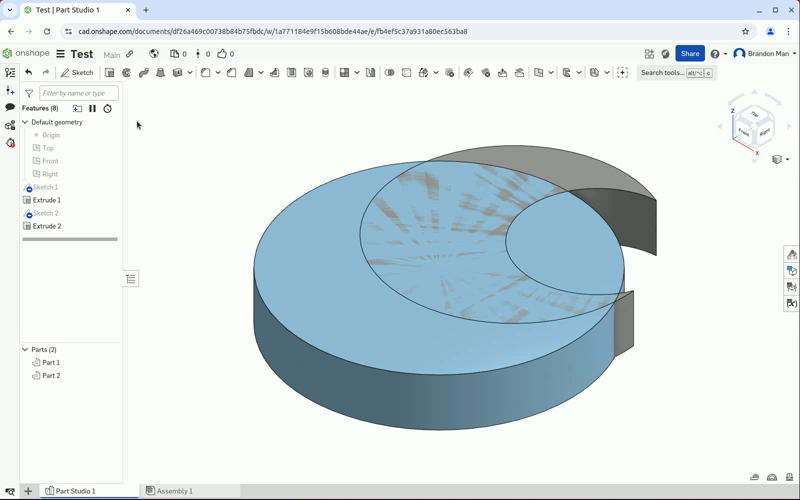
mouse_move(73, 189)
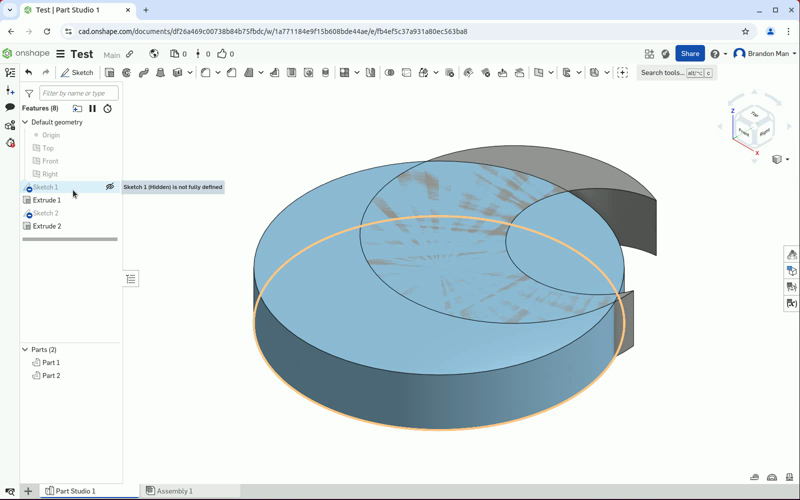
click(73, 189)